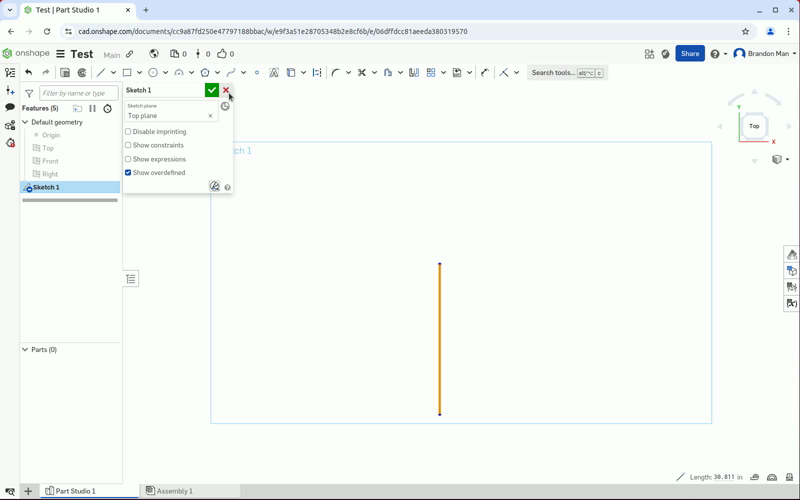
key(shift+h)
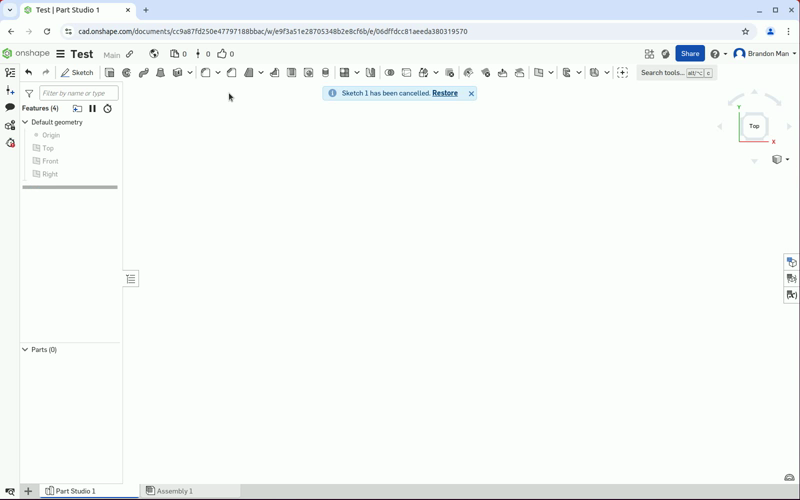
mouse_move(73, 352)
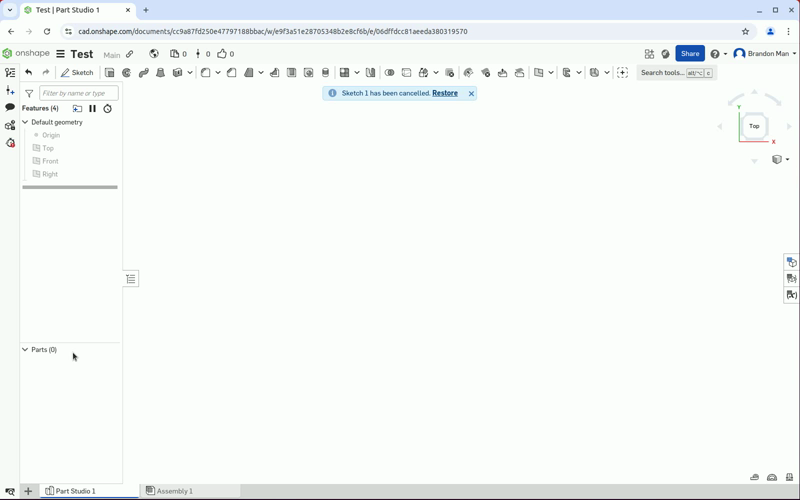
key(y)
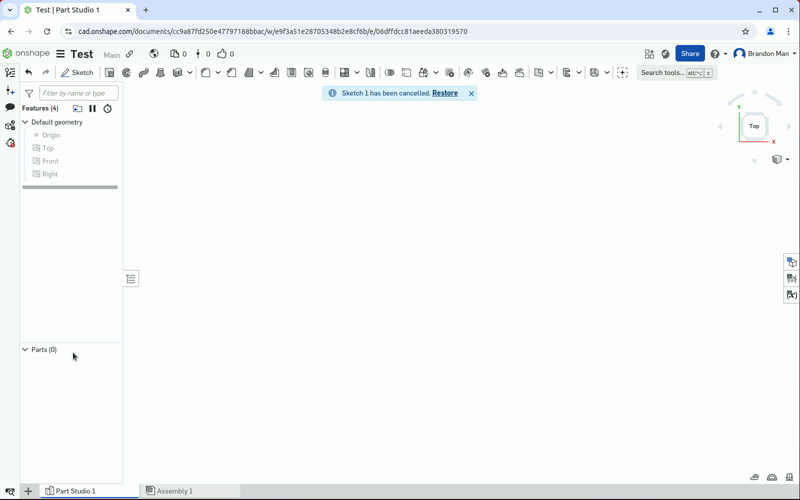
key(shift+p)
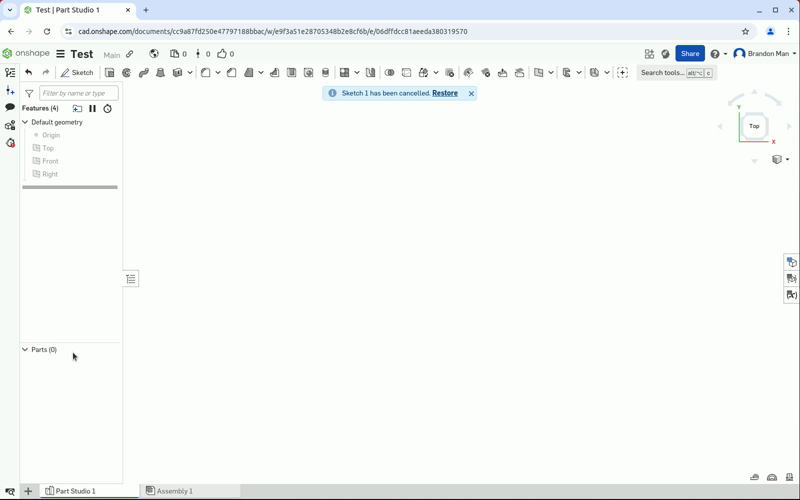
key(space)
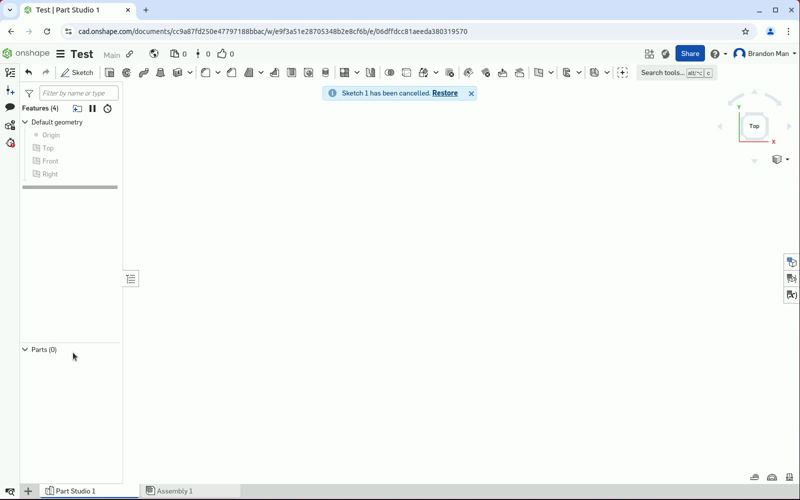
key_down(shift)
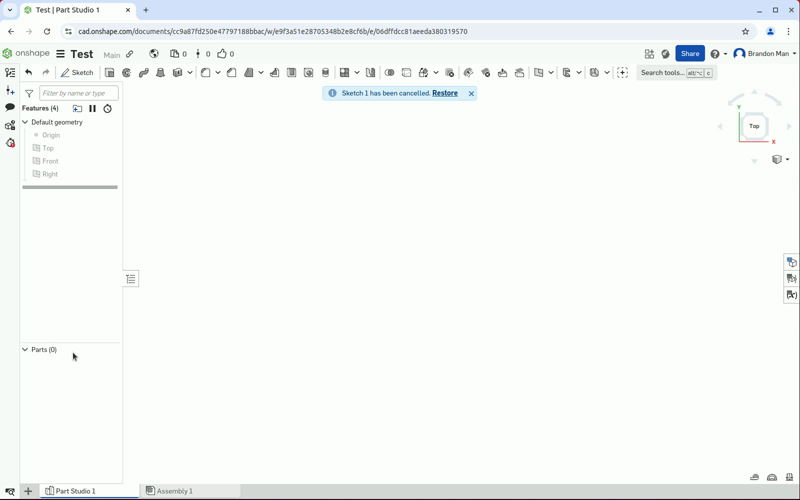
key(up)
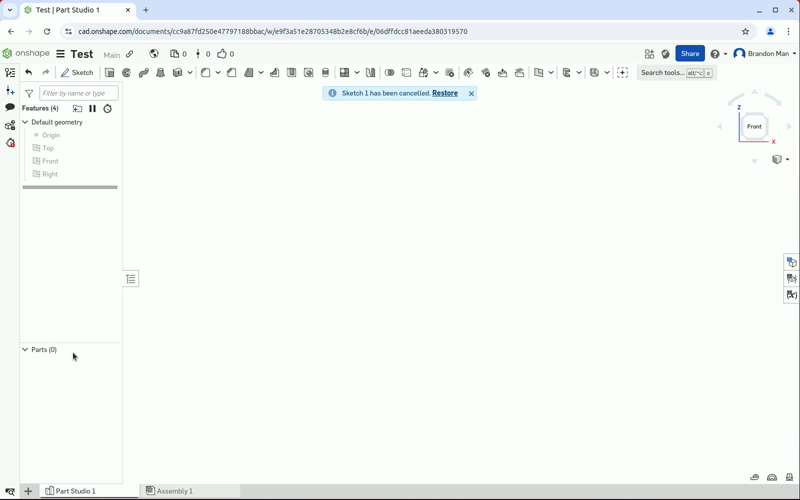
key_up(shift)
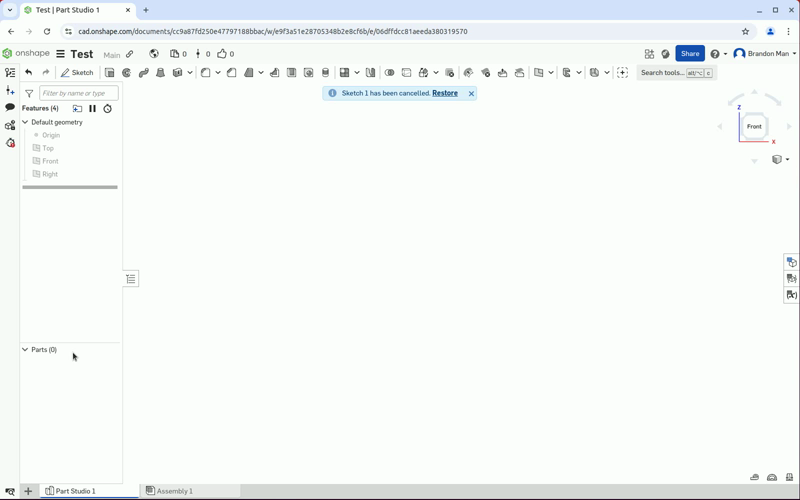
mouse_move(73, 352)
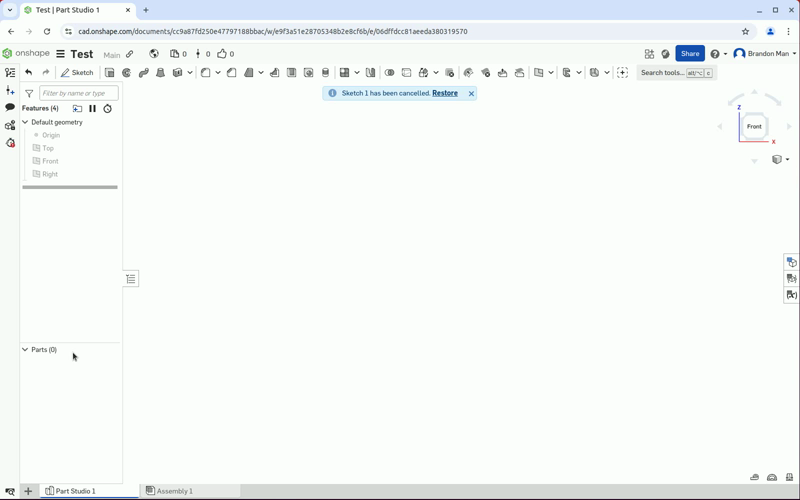
key(shift+y)
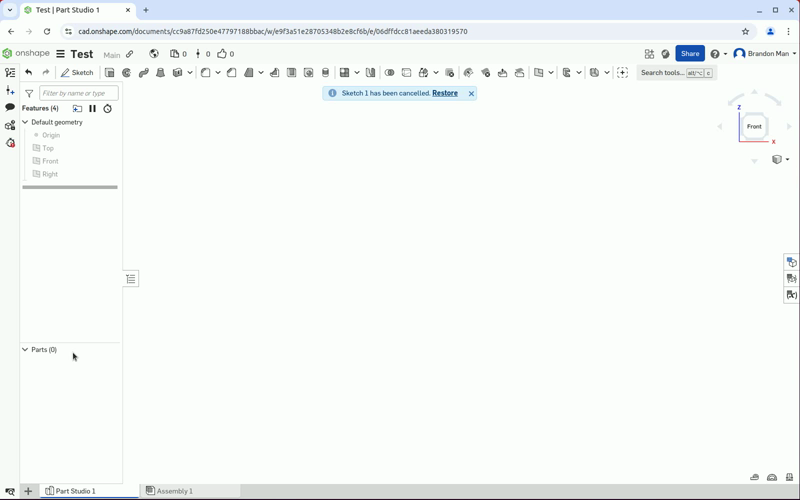
key(shift+s)
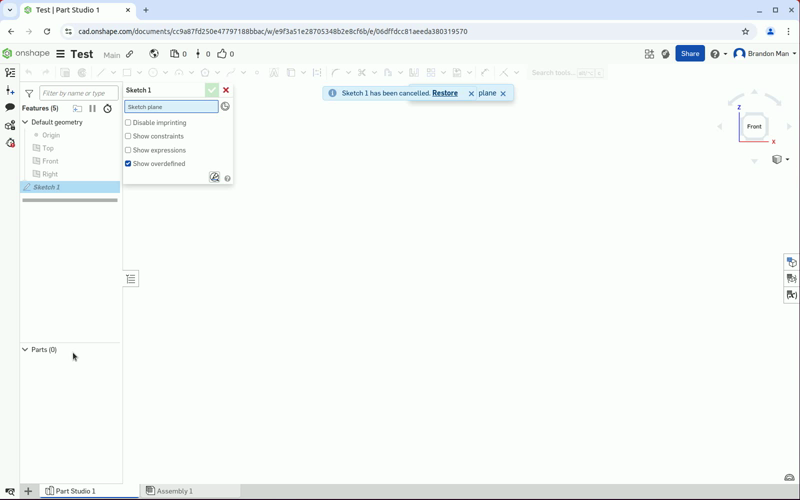
mouse_move(73, 163)
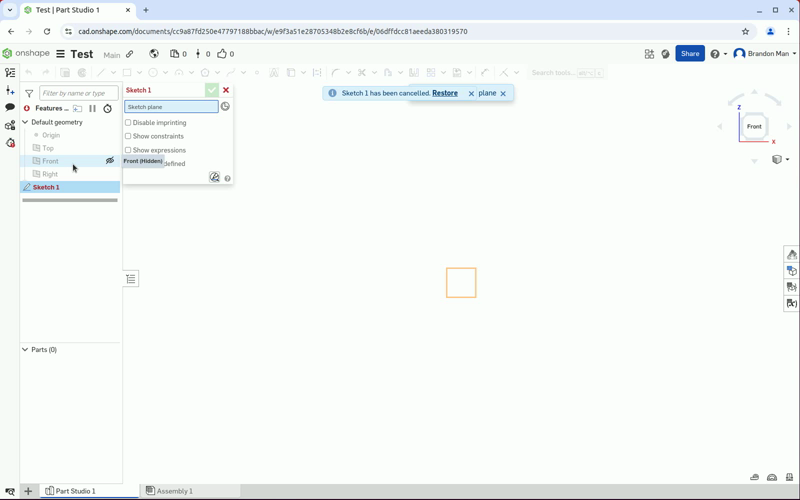
click(73, 163)
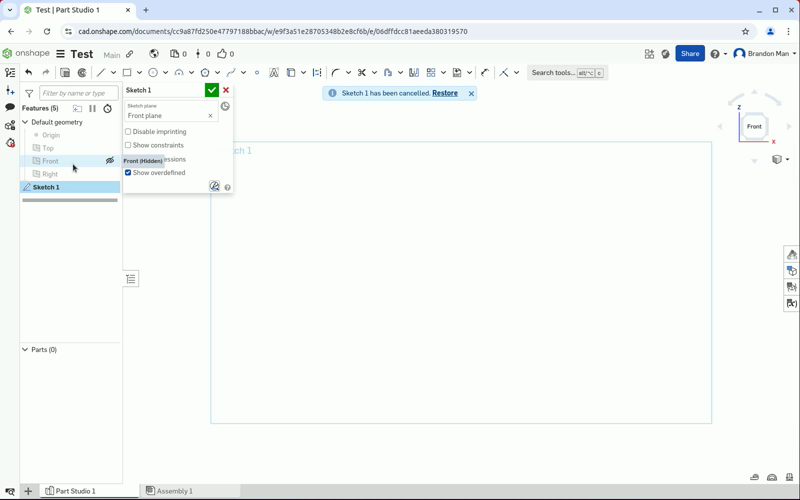
mouse_move(73, 352)
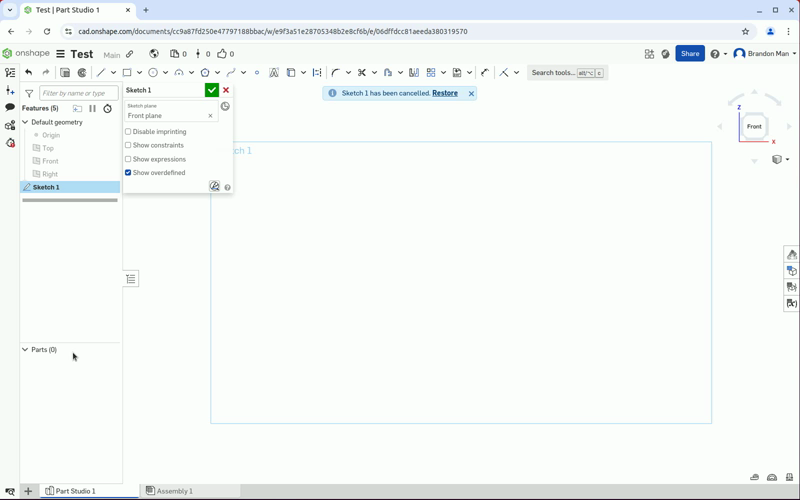
key(y)
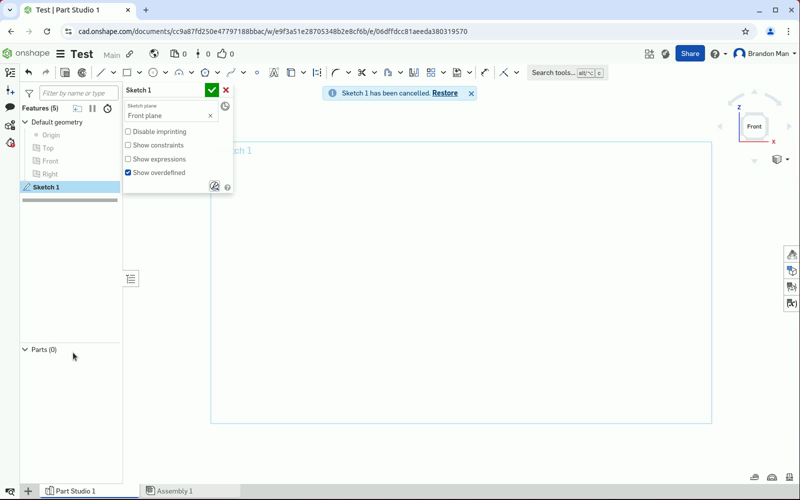
key(l)
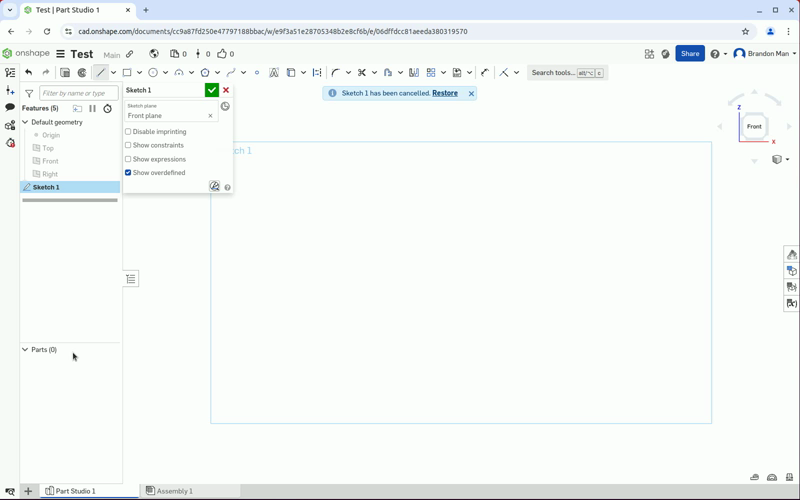
key_down(shift)
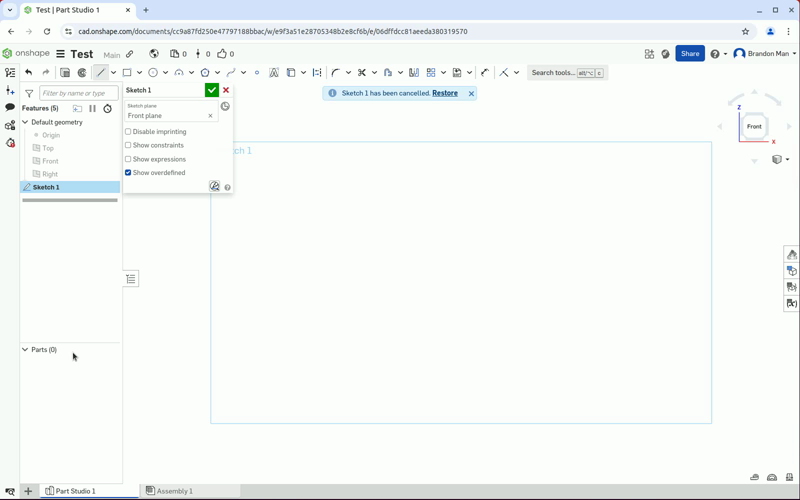
mouse_move(460, 282)
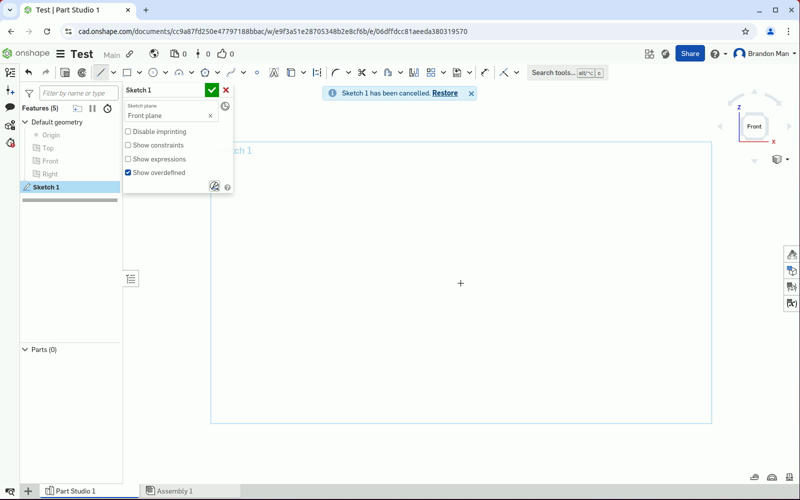
click(460, 282)
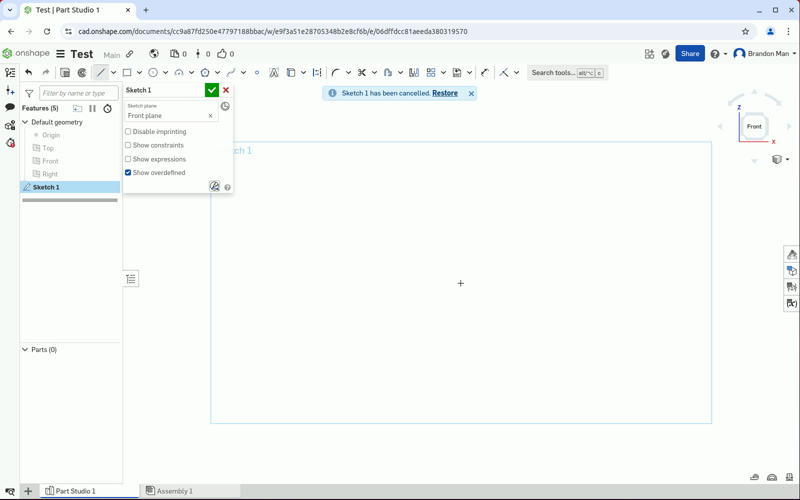
key_up(shift)
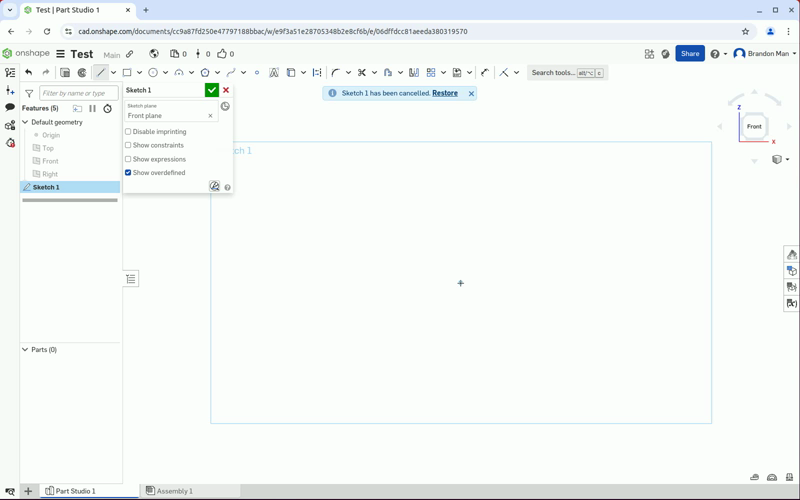
key_down(shift)
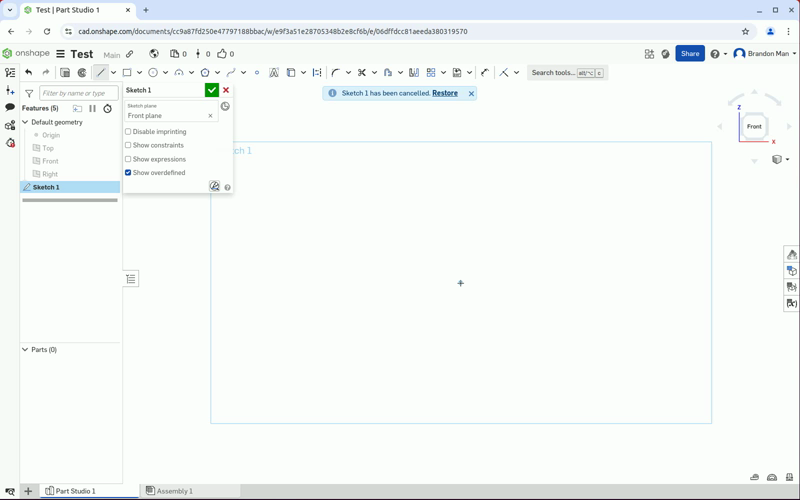
mouse_move(573, 282)
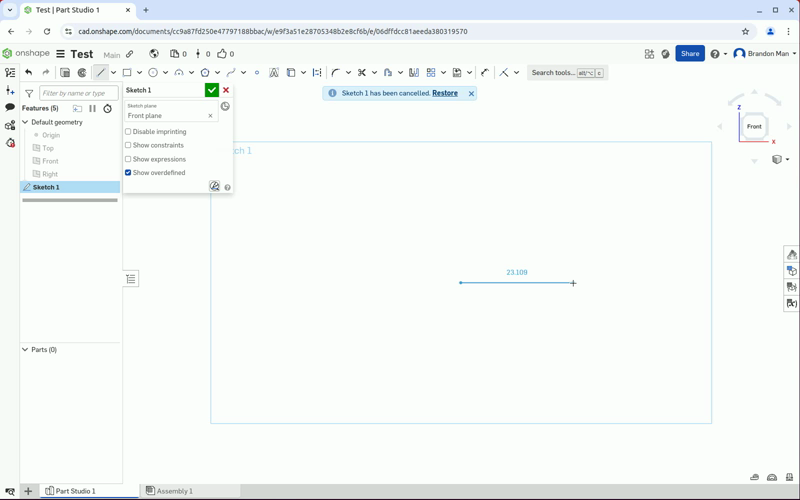
click(573, 282)
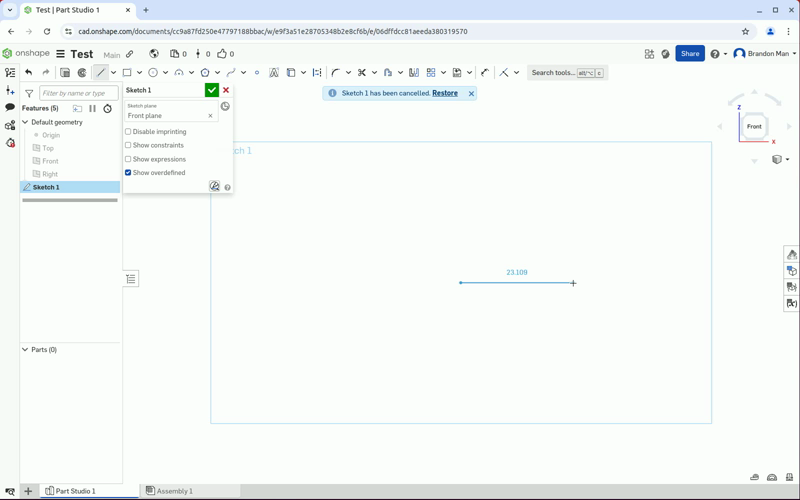
key_up(shift)
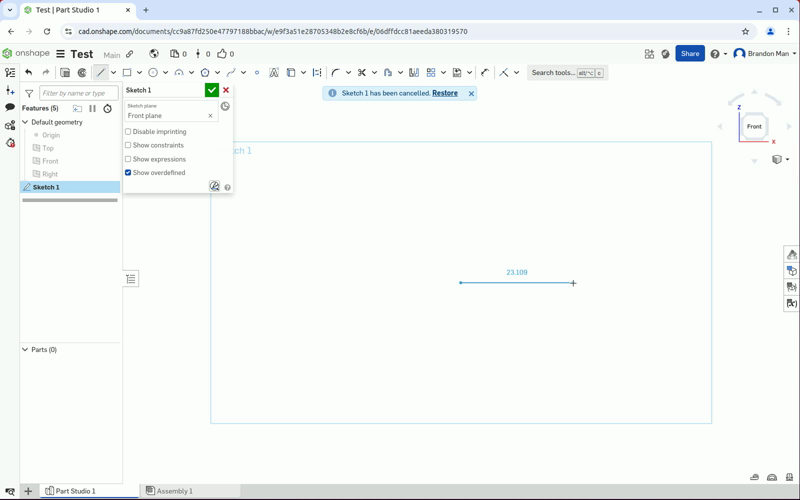
key_down(shift)
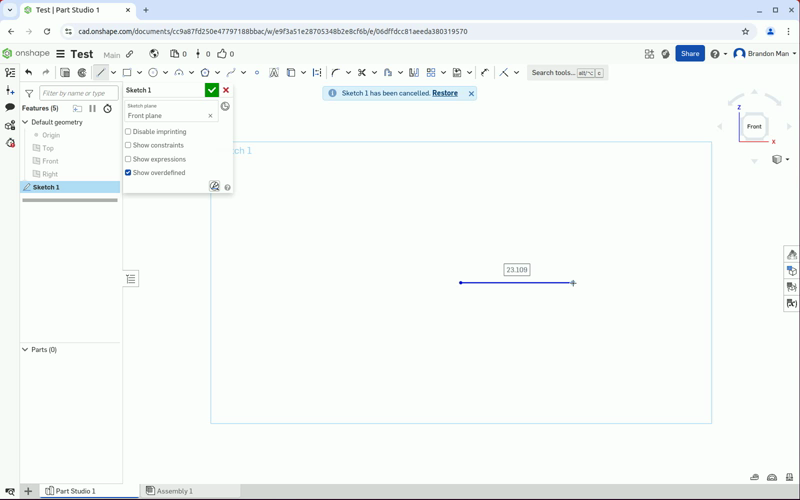
mouse_move(530, 240)
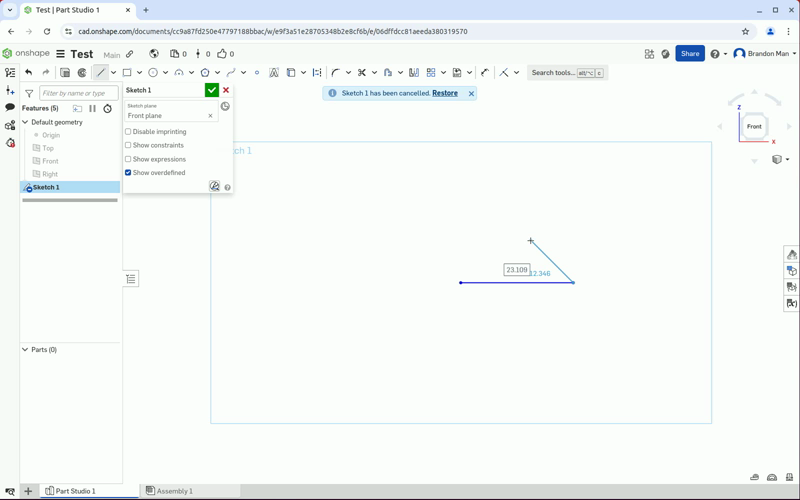
click(530, 240)
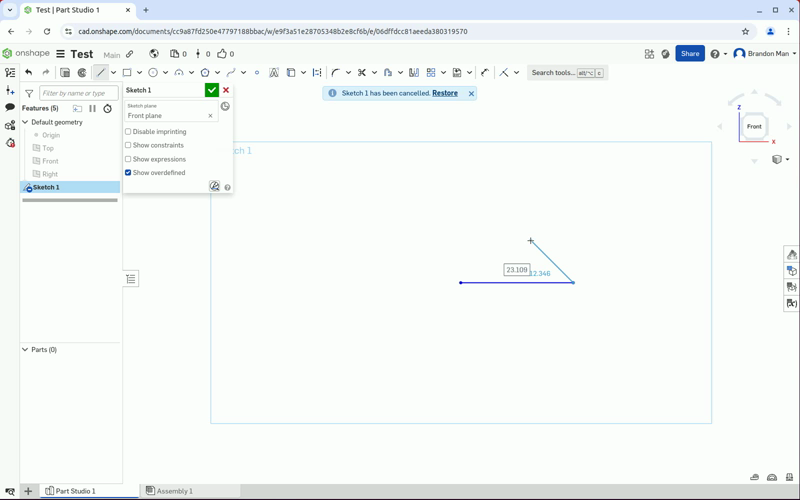
key_up(shift)
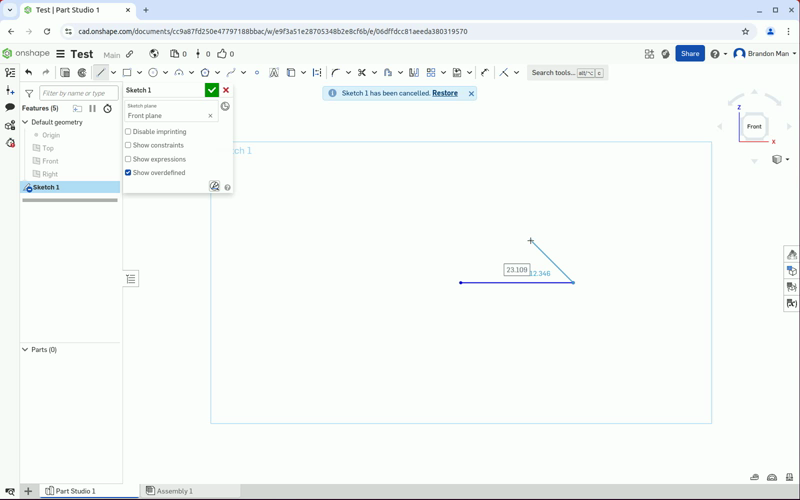
key_down(shift)
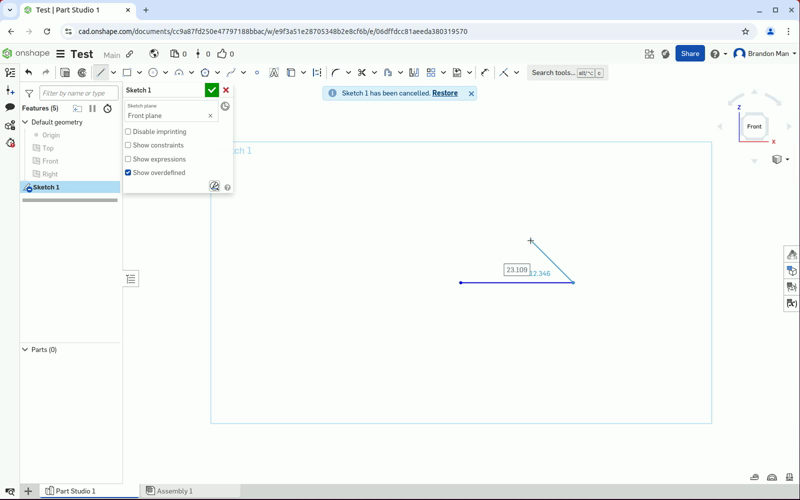
mouse_move(560, 240)
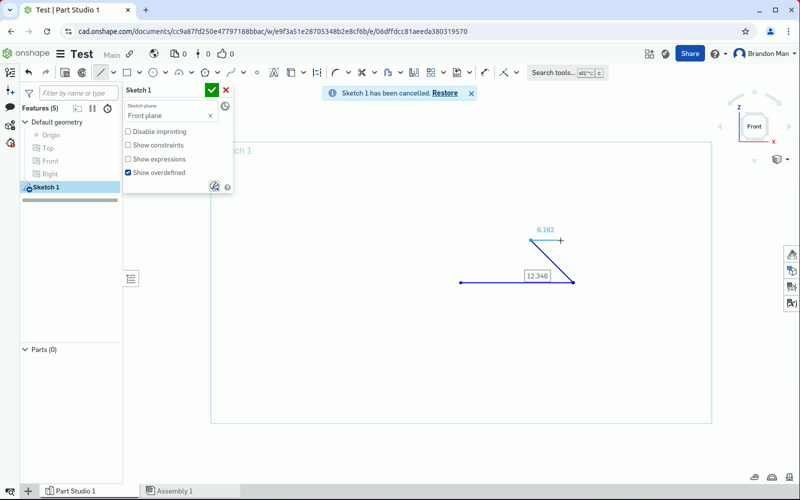
mouse_move(503, 213)
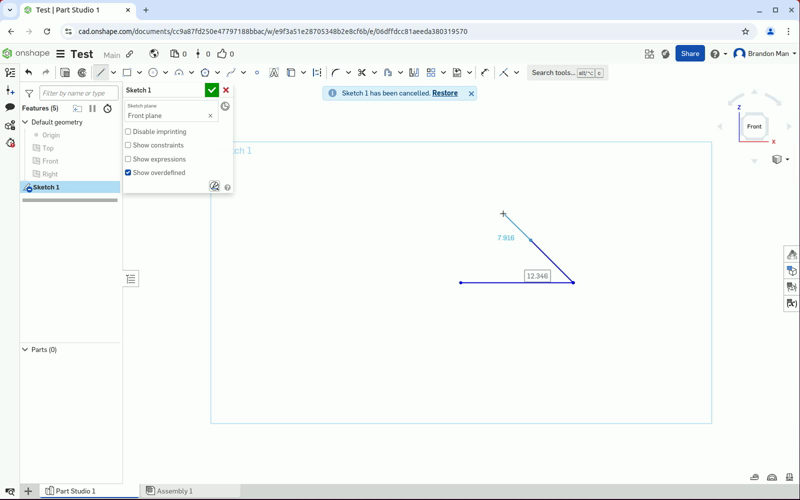
click(503, 213)
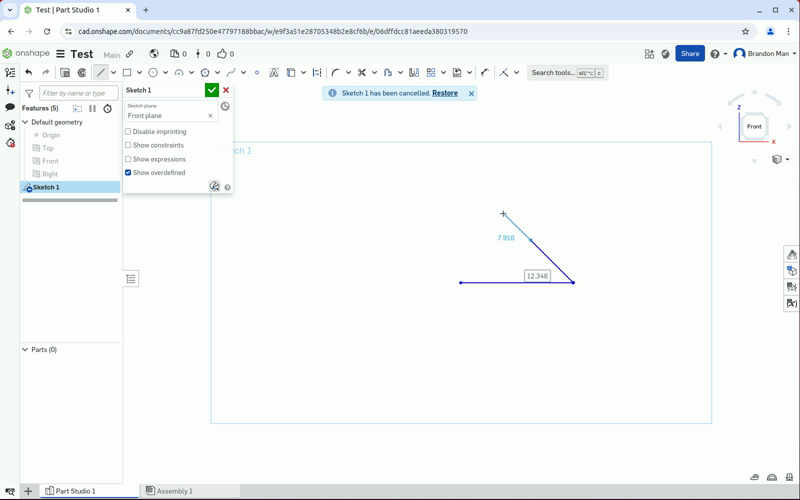
key_up(shift)
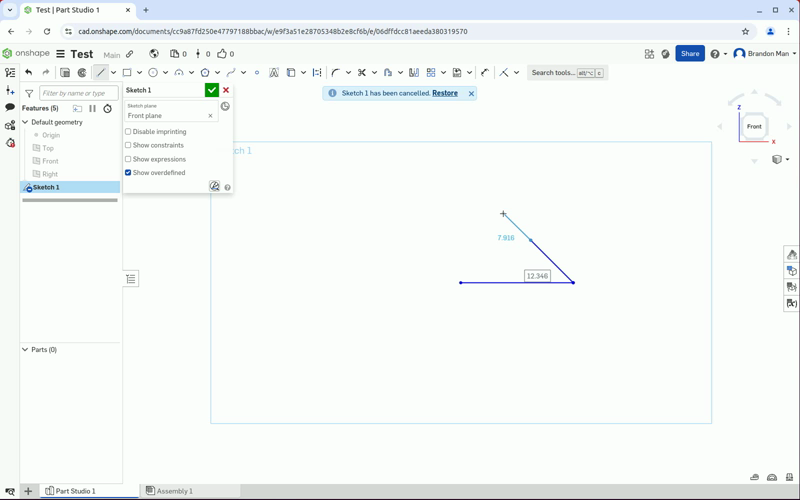
key_down(shift)
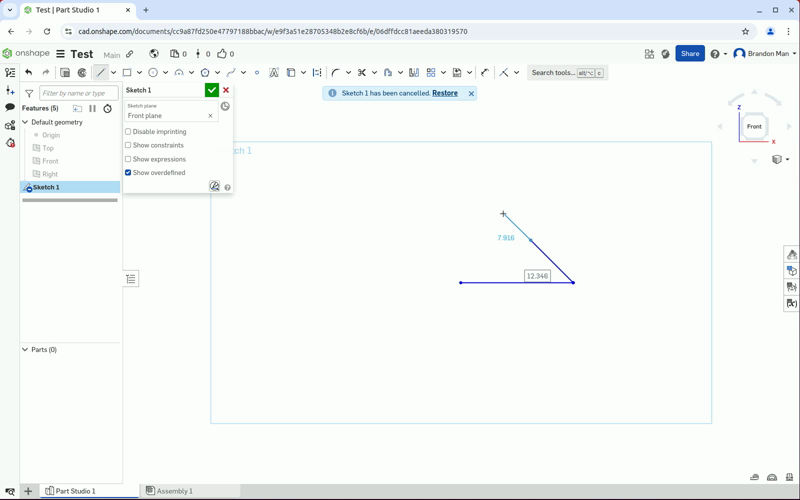
mouse_move(533, 213)
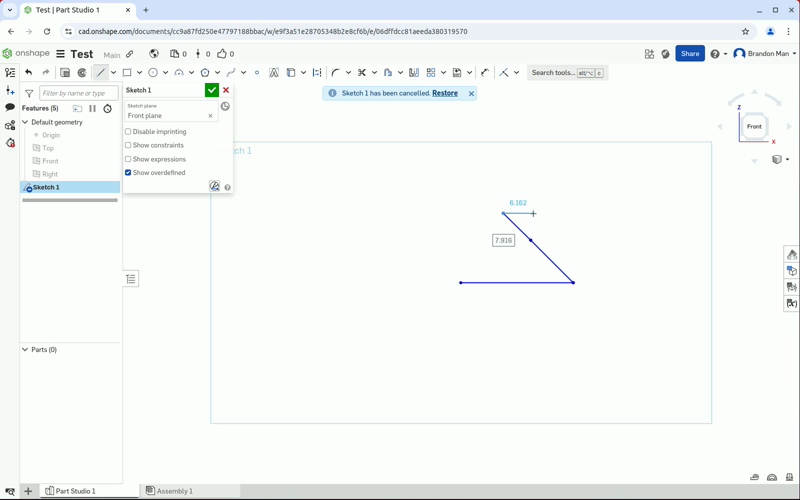
mouse_move(460, 213)
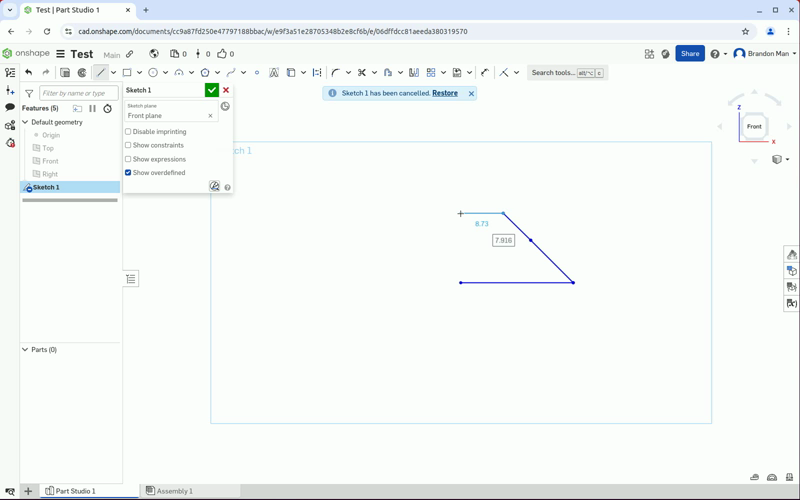
click(460, 213)
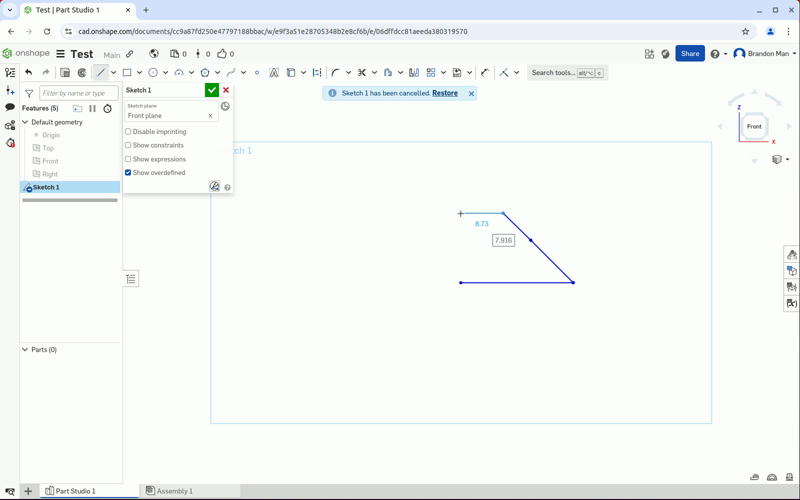
key_up(shift)
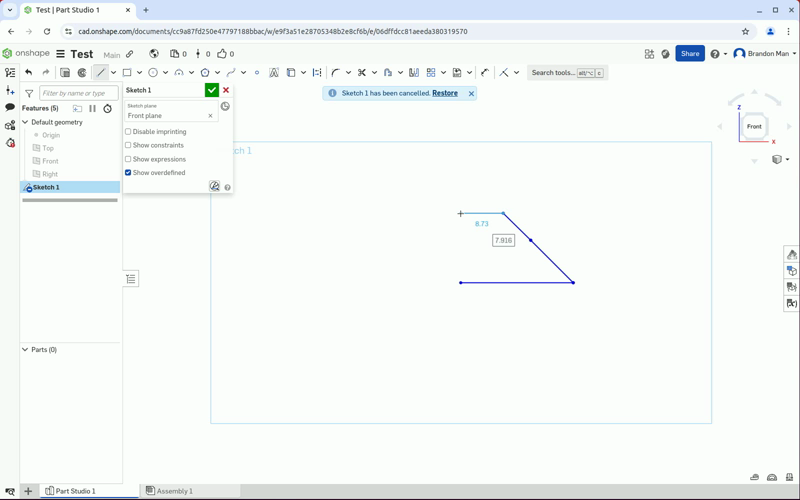
key_down(shift)
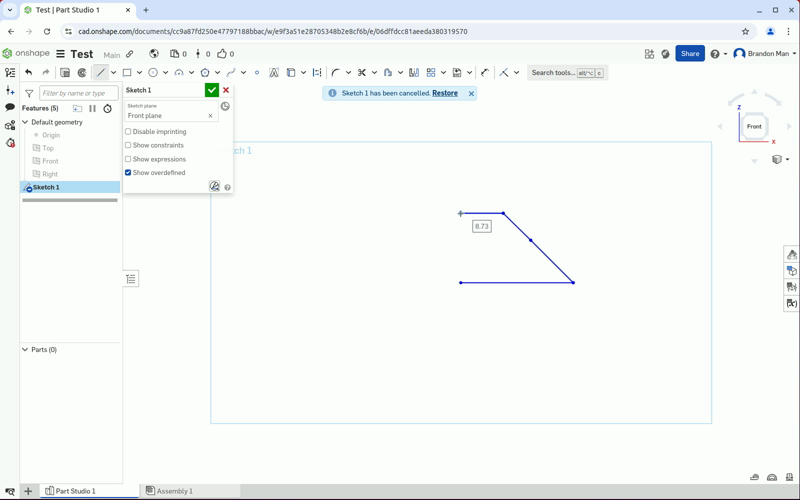
mouse_move(460, 282)
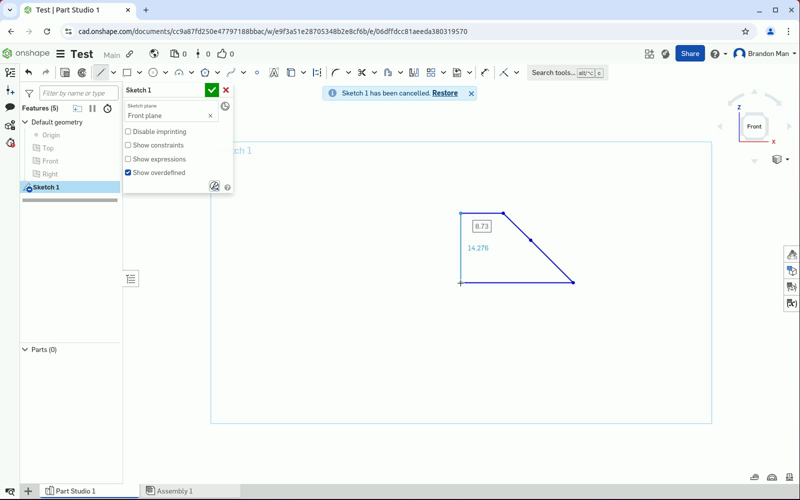
key_up(shift)
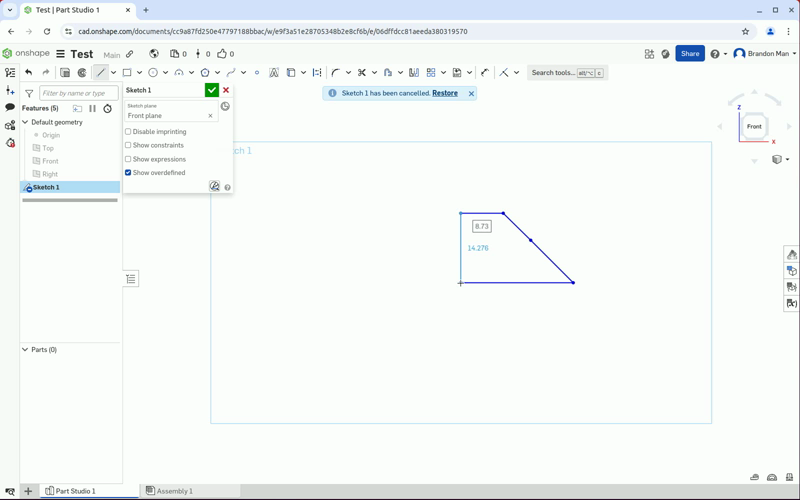
click(460, 282)
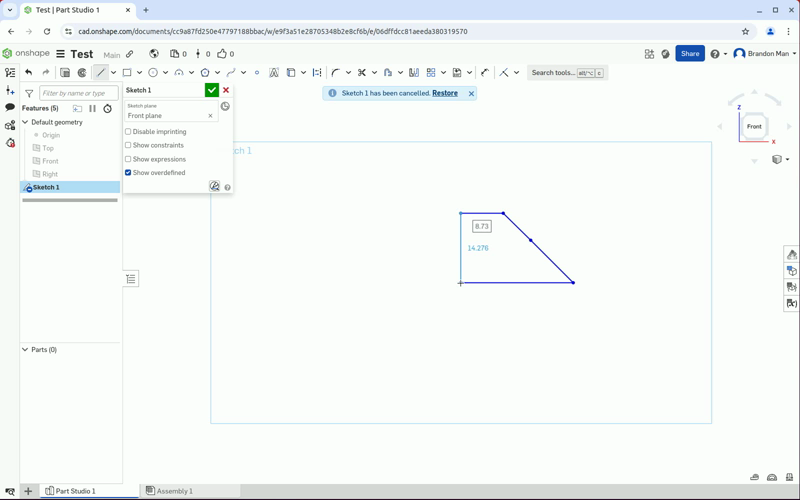
key(esc)
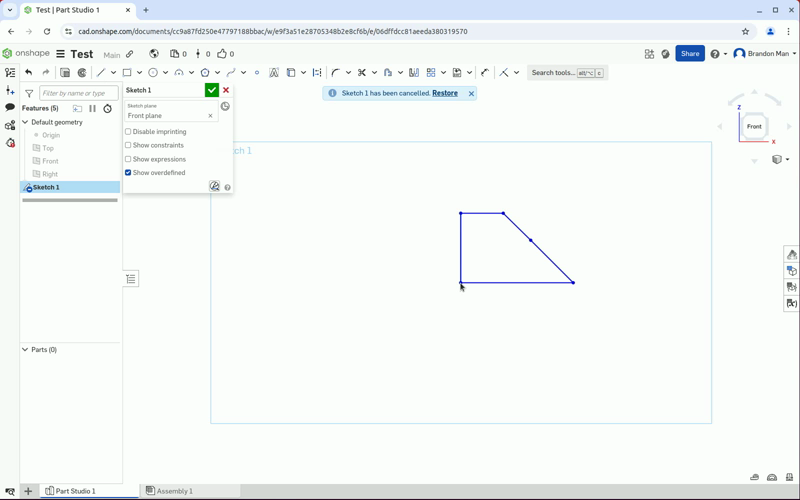
mouse_move(513, 263)
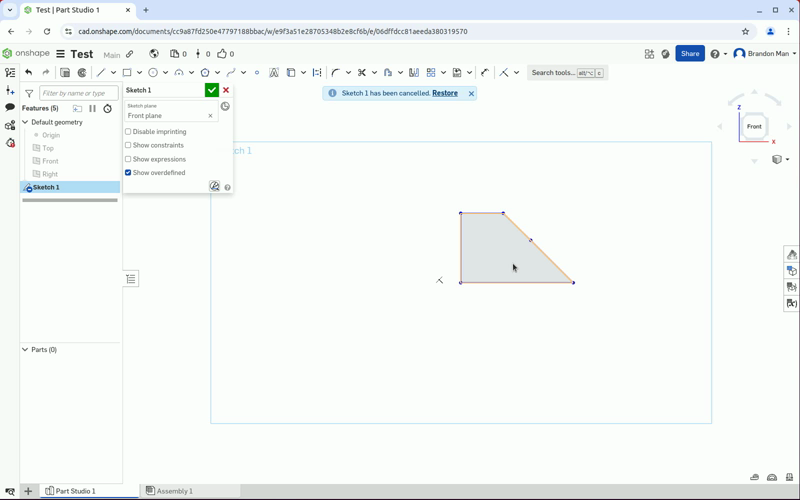
click(513, 263)
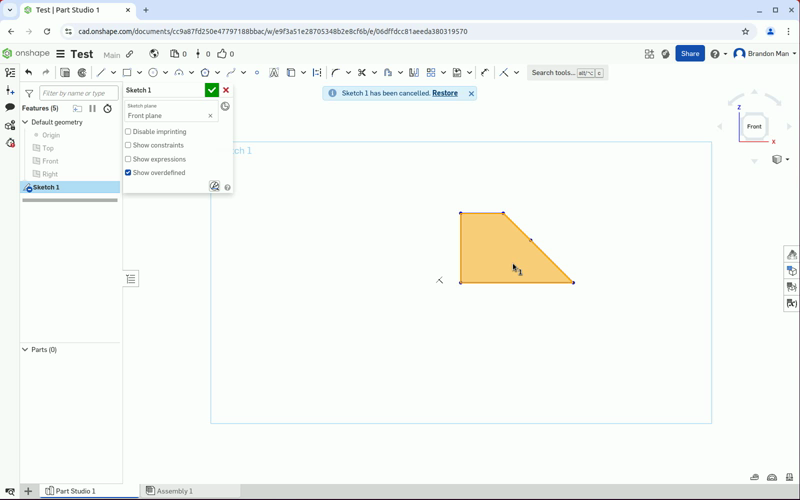
mouse_move(73, 352)
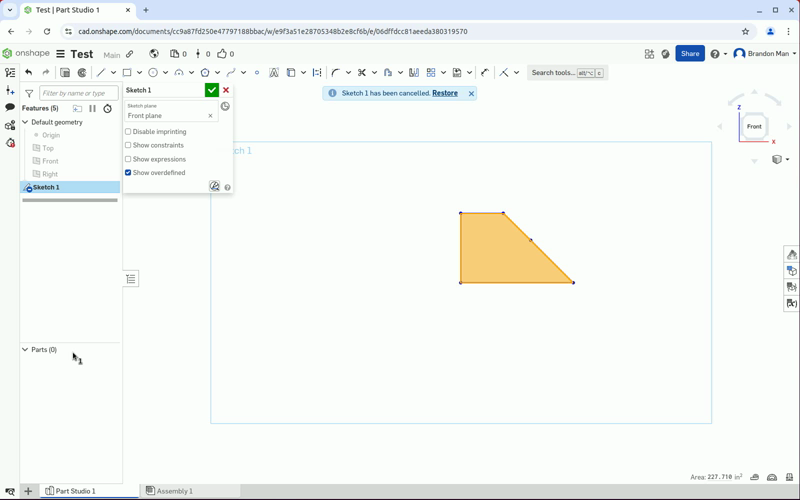
key(shift+y)
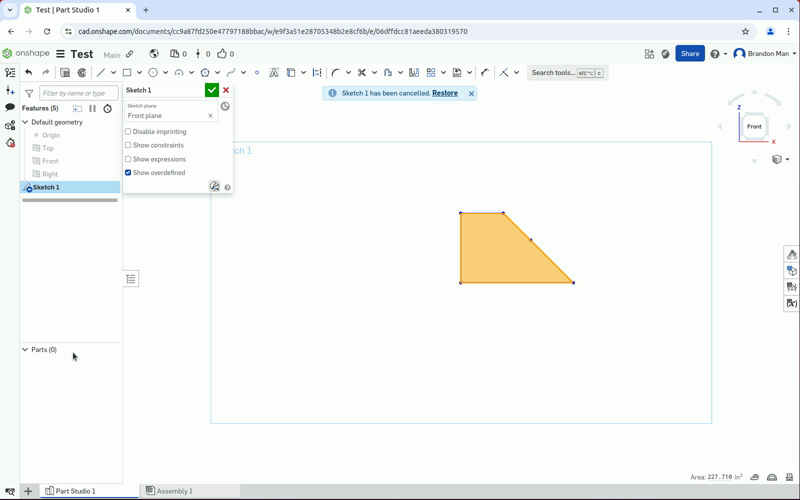
key(shift+e)
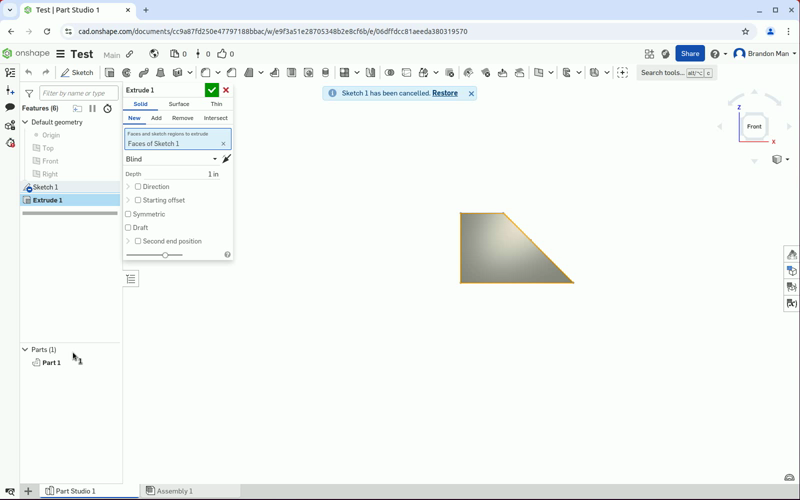
mouse_move(143, 106)
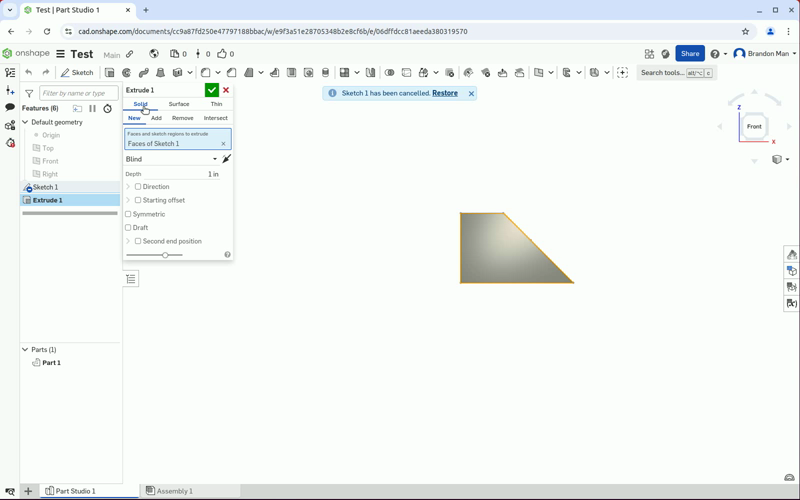
click(143, 106)
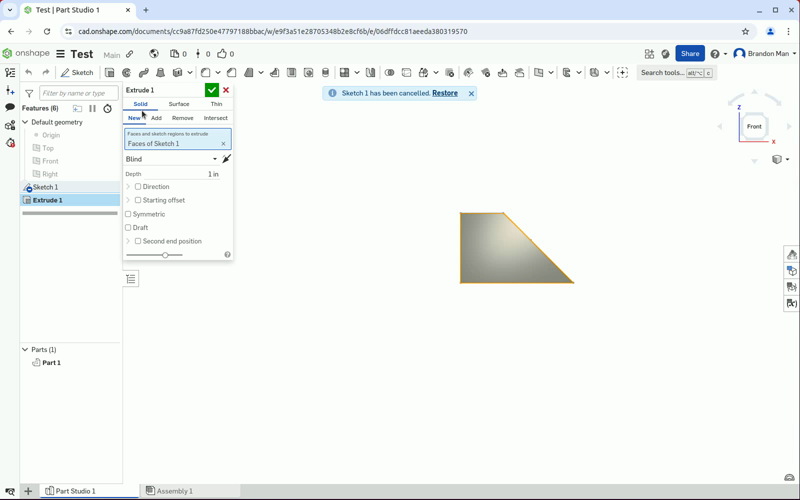
mouse_move(137, 120)
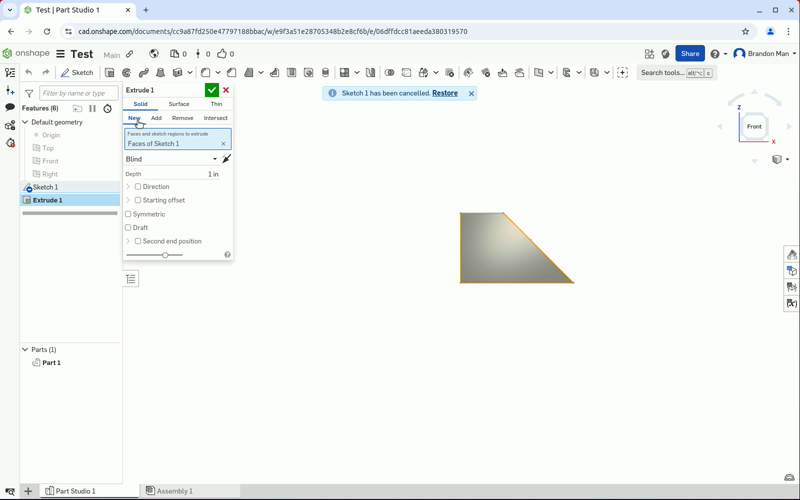
click(137, 120)
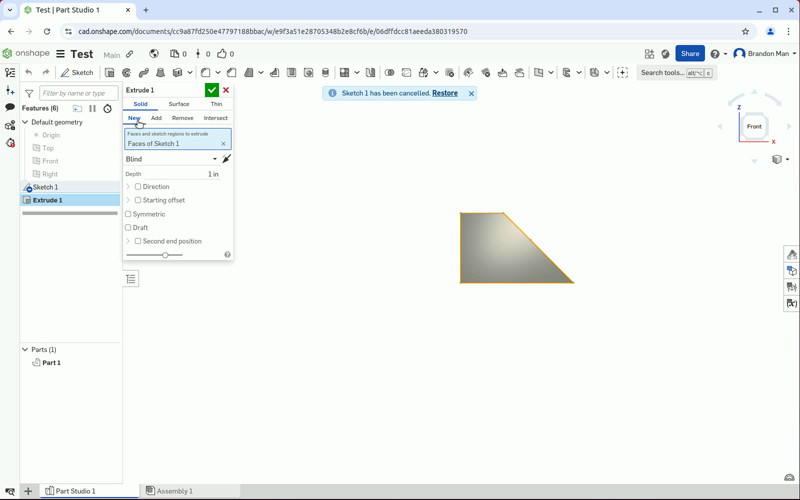
key(tab, 4)
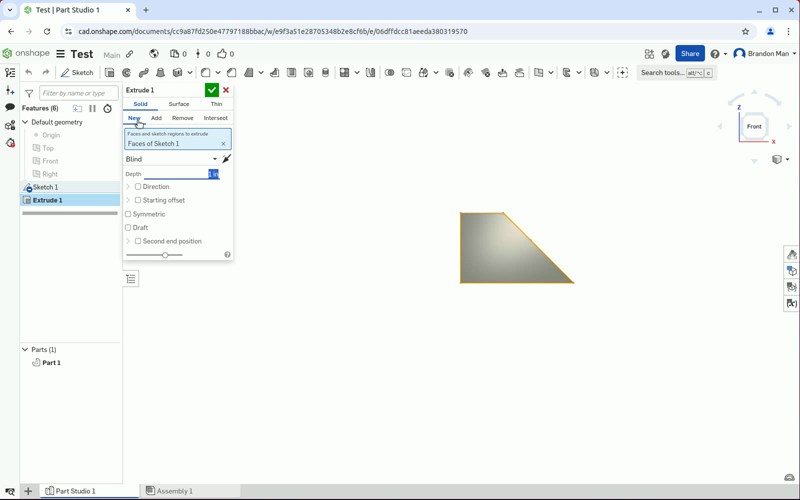
text(14.443)
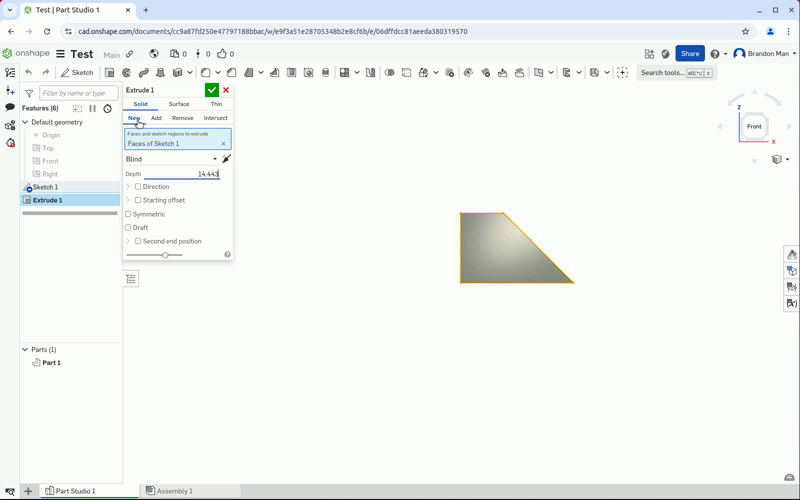
key(enter)
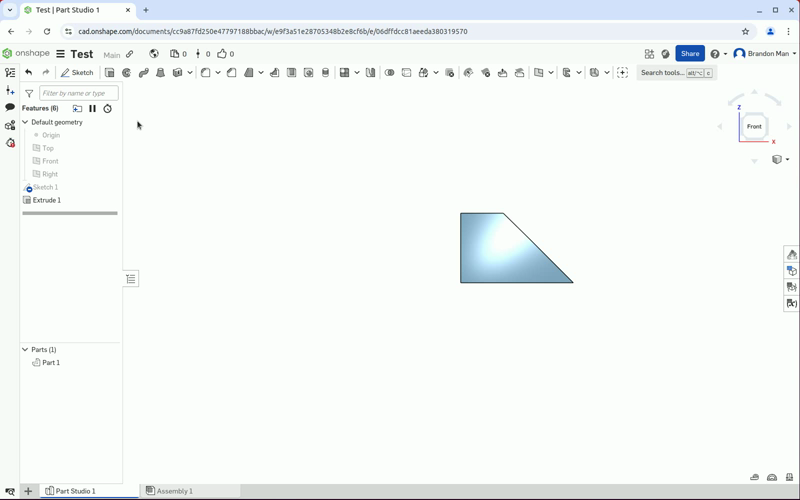
key(shift+h)
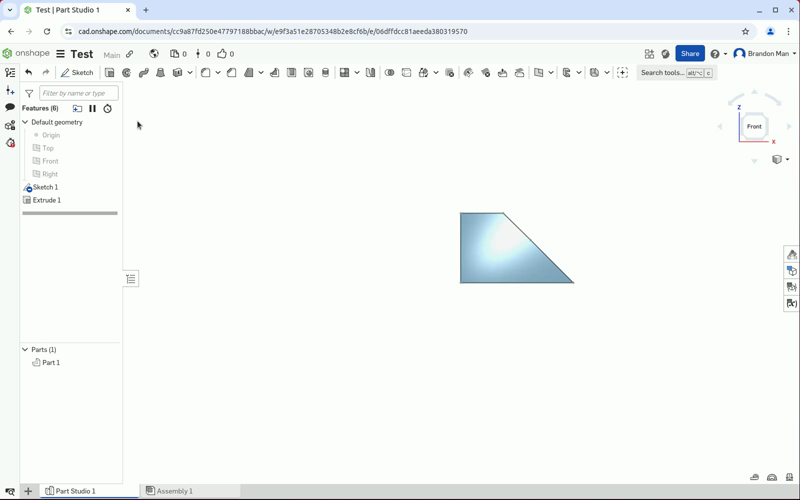
key(shift+h)
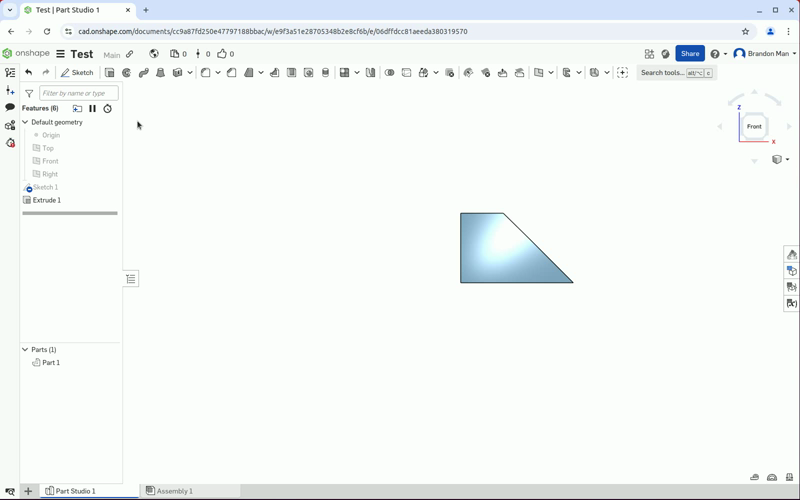
mouse_move(73, 189)
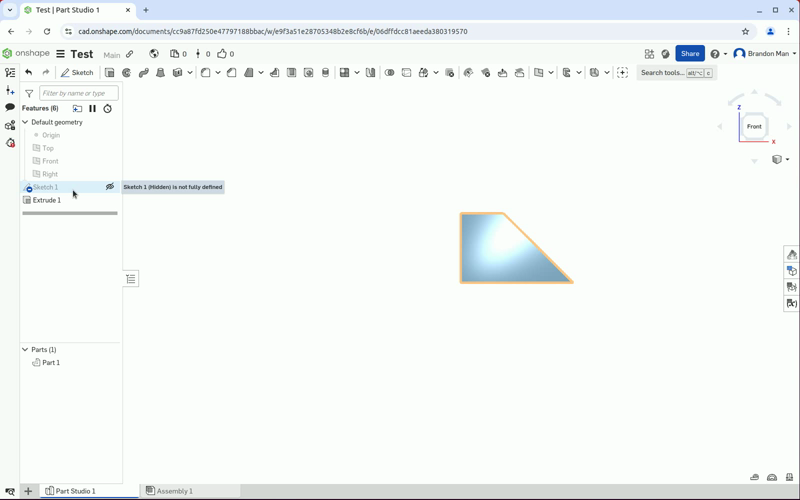
click(73, 189)
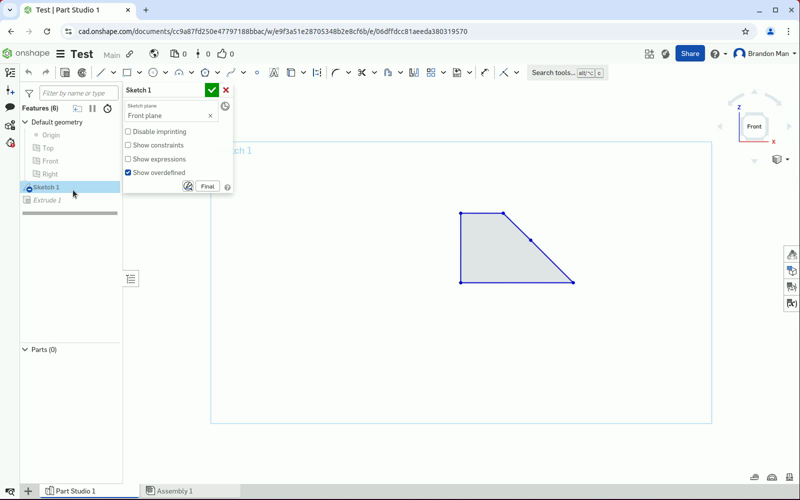
mouse_move(229, 92)
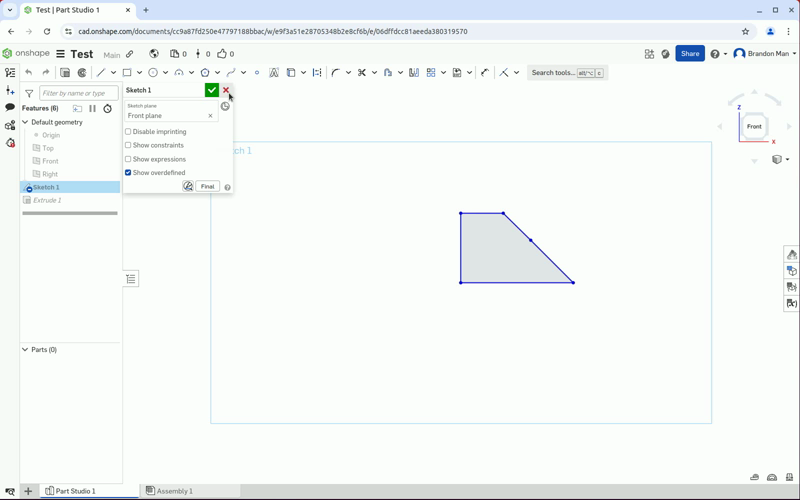
click(229, 92)
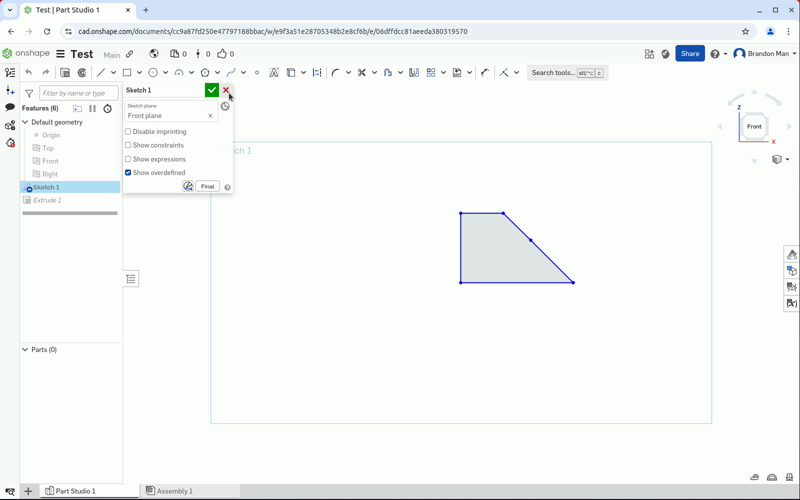
key(shift+s)
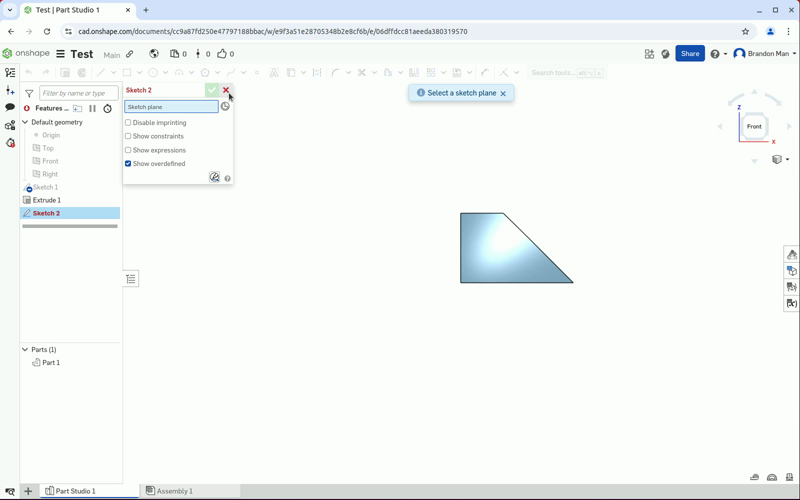
mouse_move(73, 163)
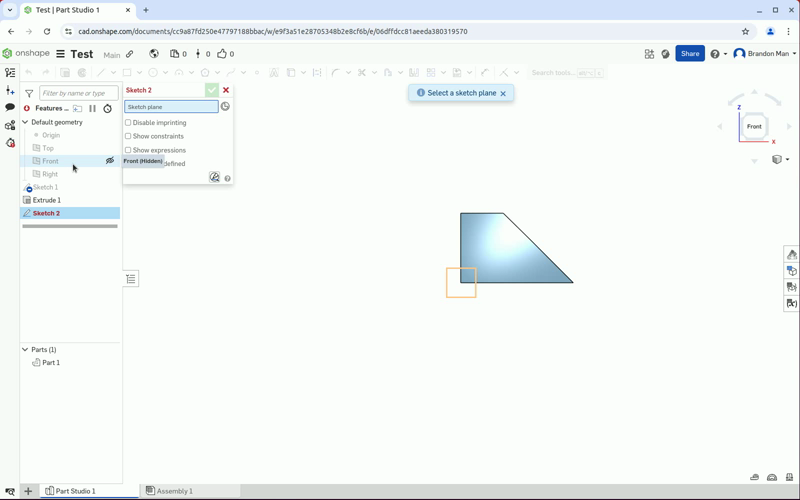
click(73, 163)
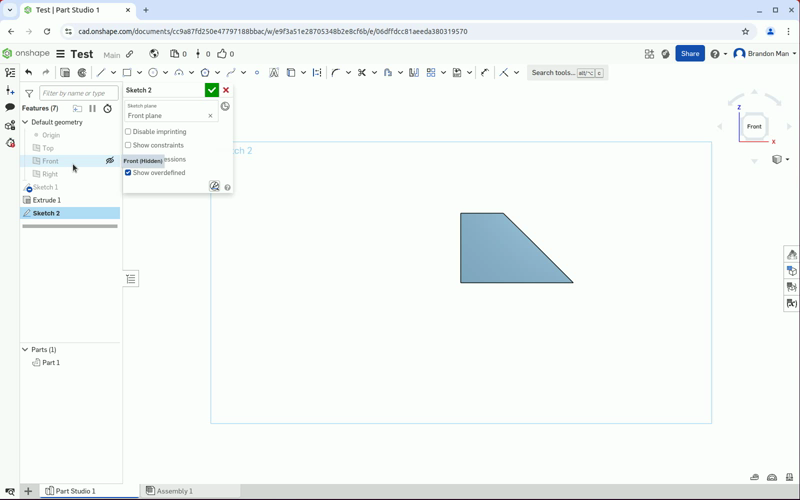
mouse_move(73, 352)
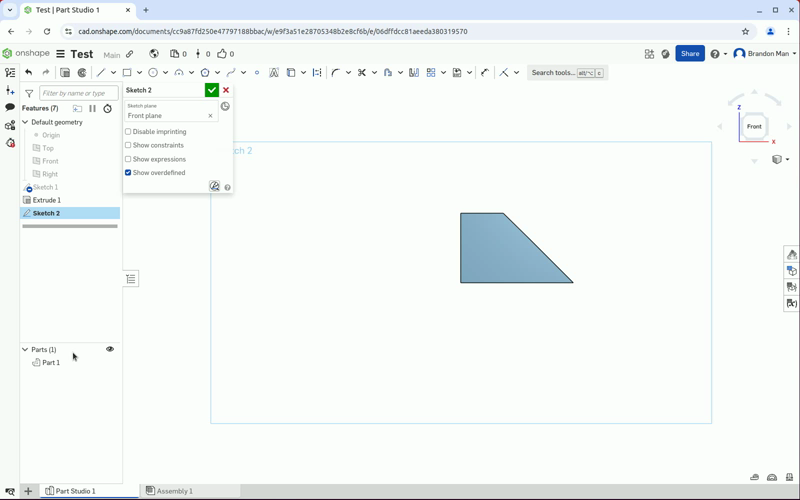
key(y)
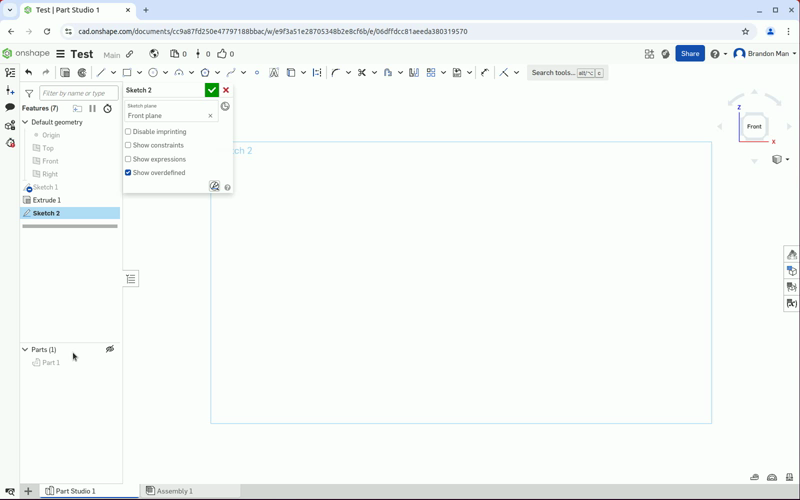
key(l)
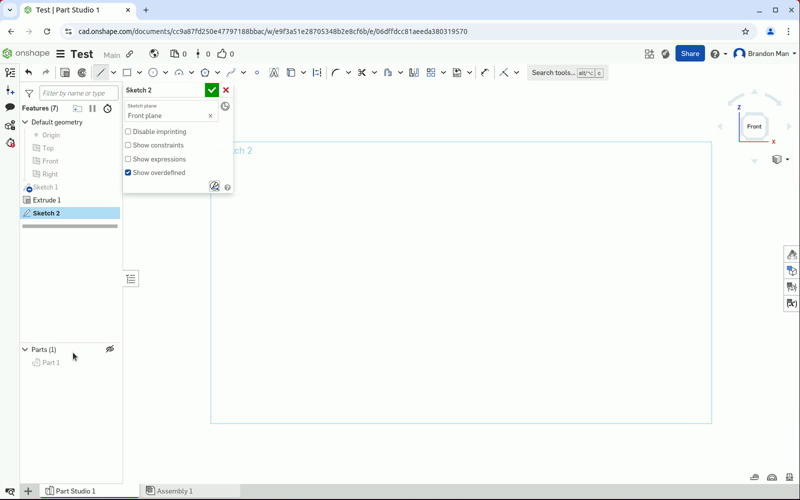
key_down(shift)
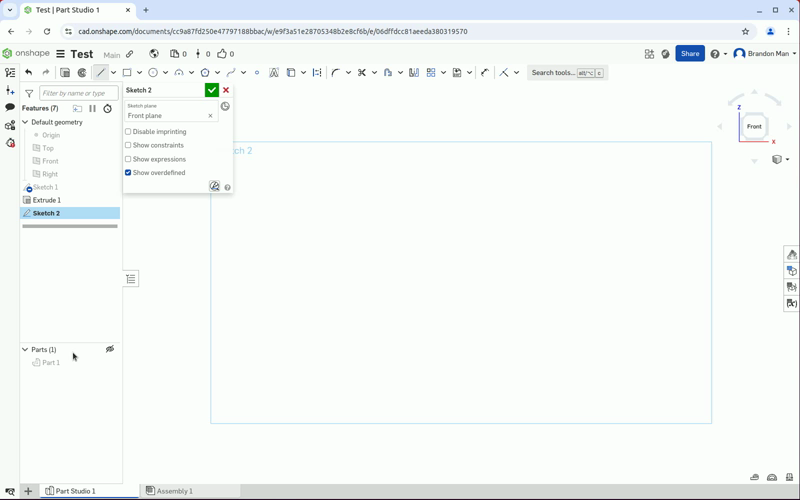
mouse_move(531, 240)
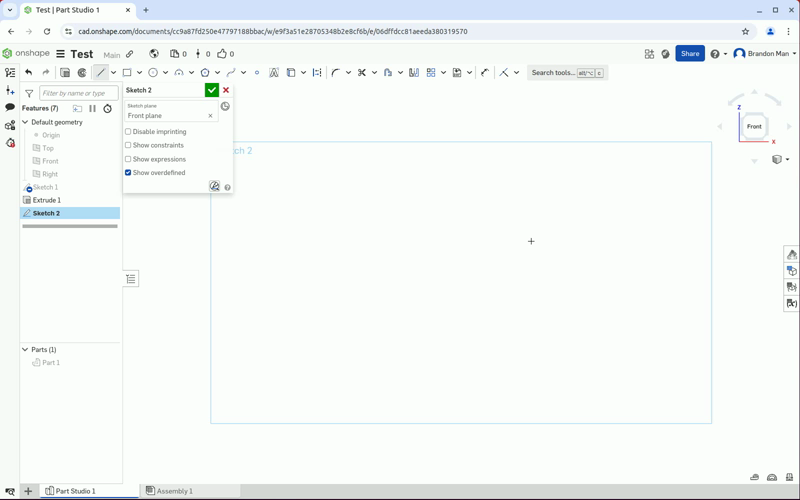
click(531, 240)
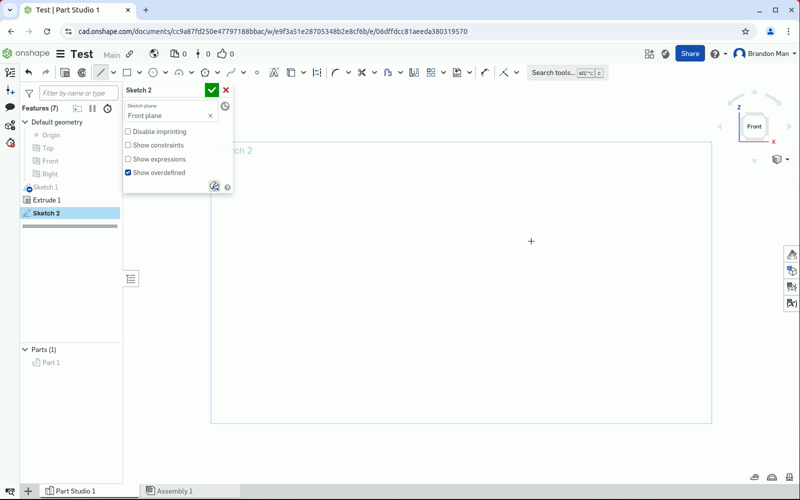
key_up(shift)
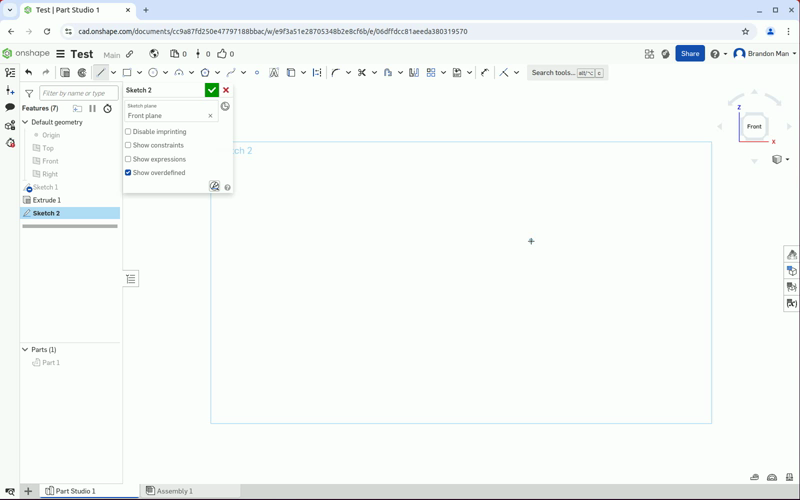
key_down(shift)
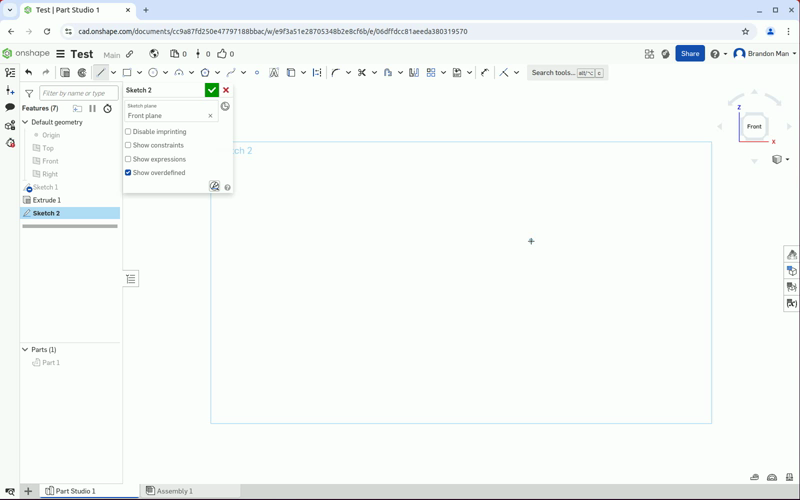
mouse_move(574, 283)
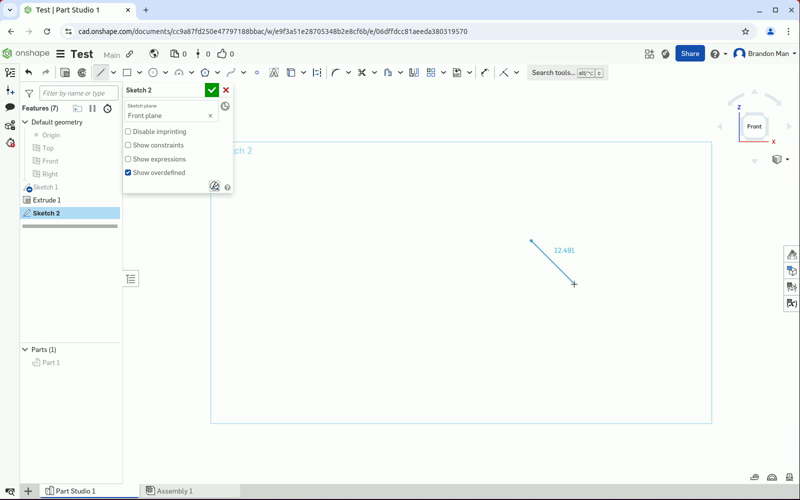
click(574, 283)
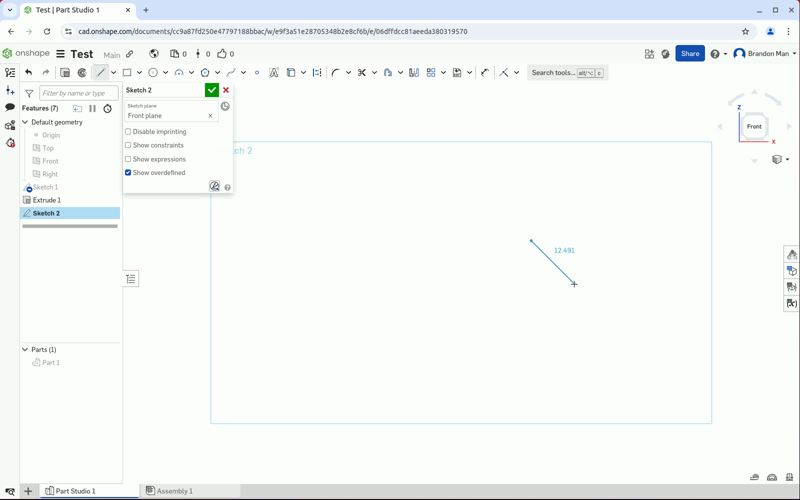
key_up(shift)
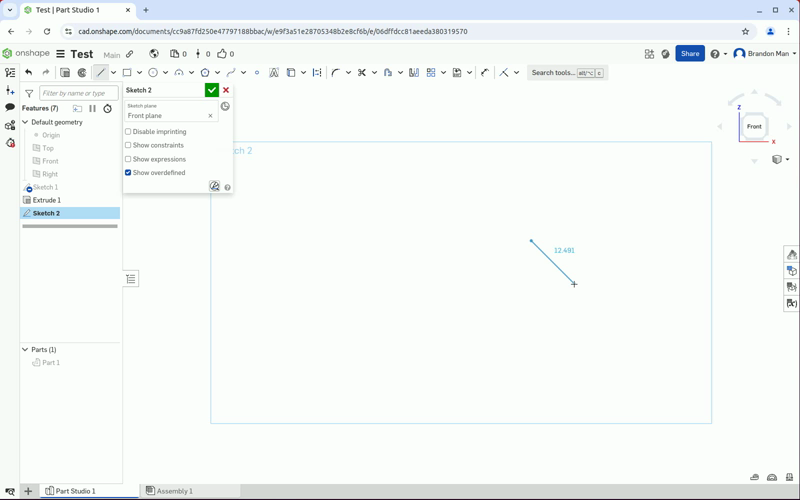
key_down(shift)
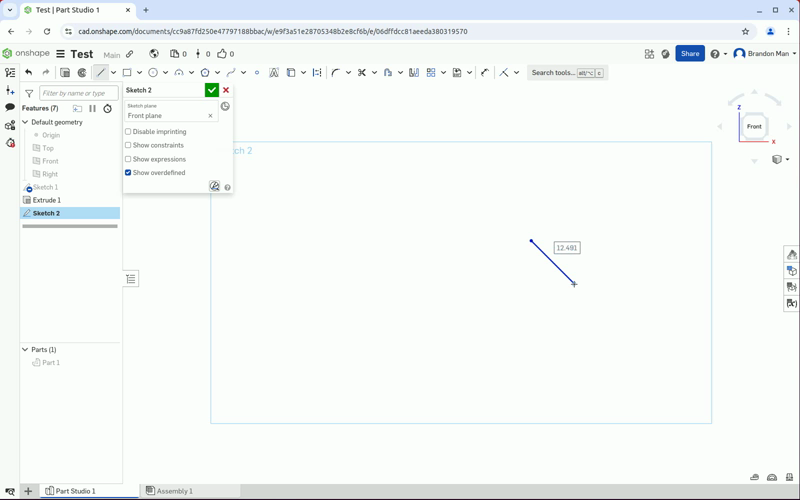
mouse_move(589, 283)
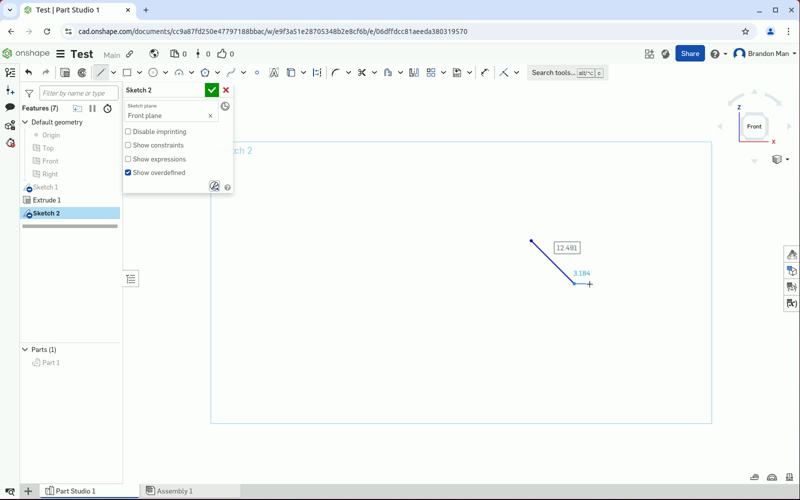
mouse_move(574, 240)
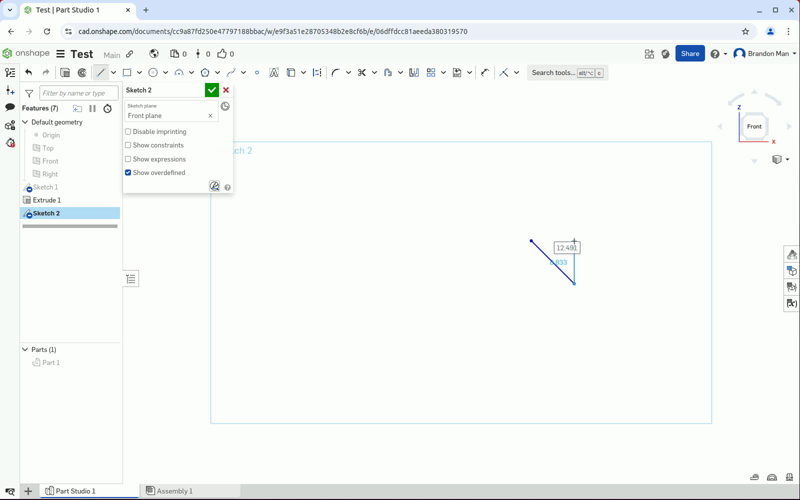
click(574, 240)
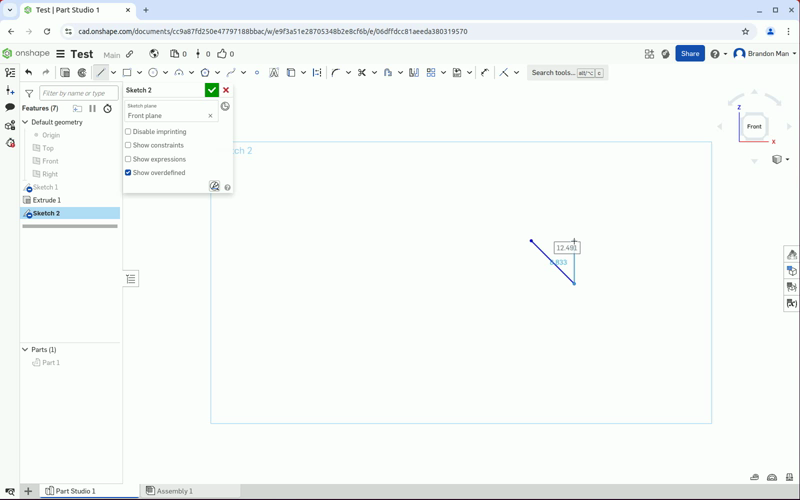
key_up(shift)
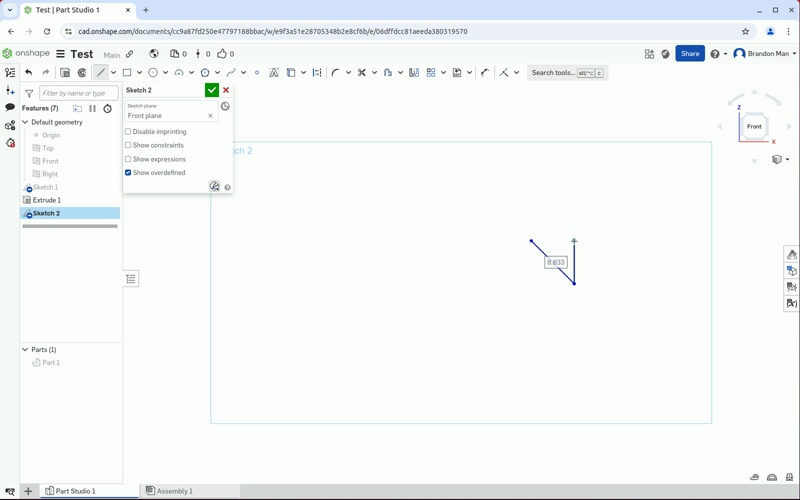
mouse_move(589, 240)
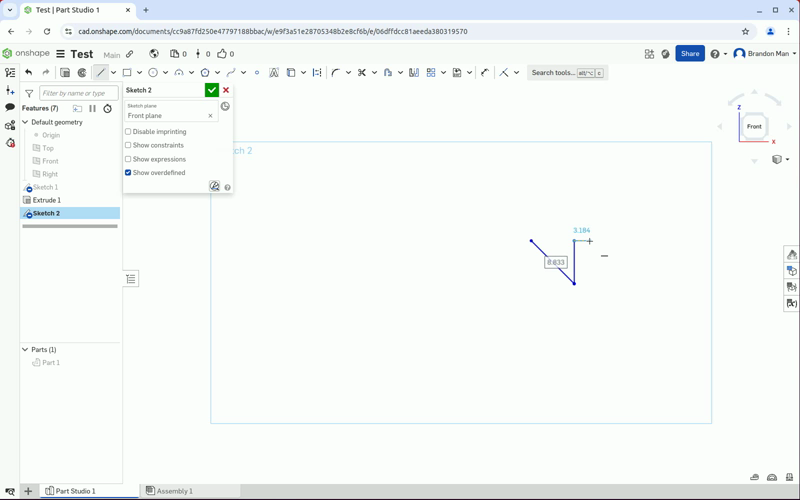
key_down(shift)
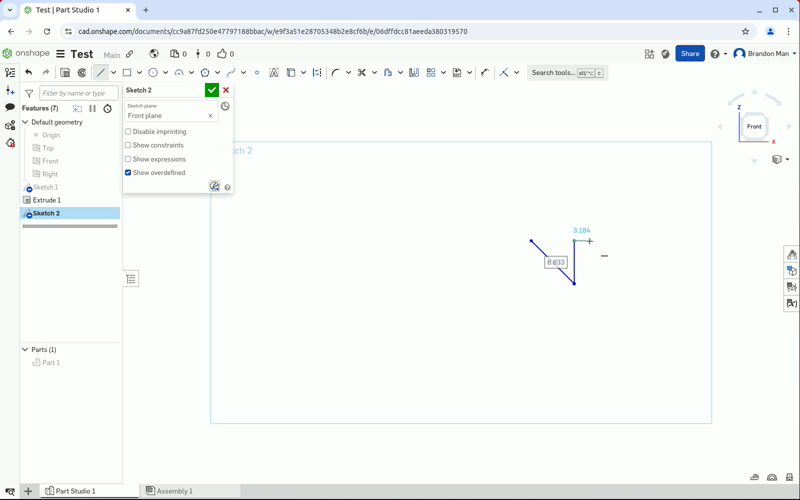
mouse_move(531, 240)
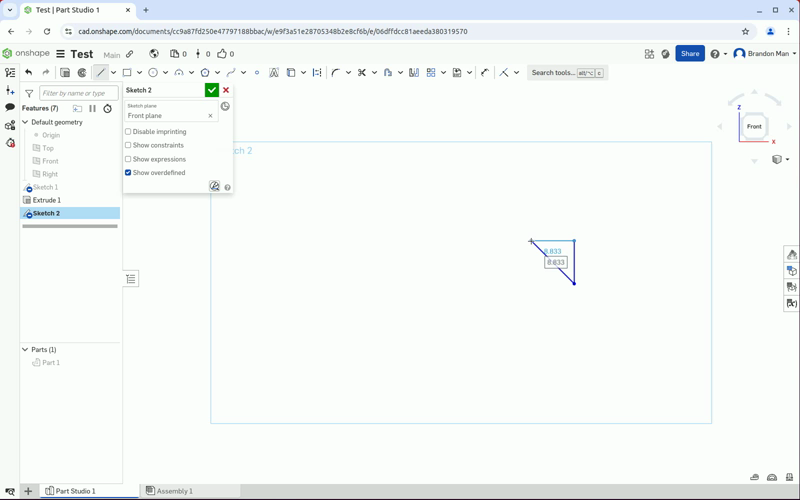
key_up(shift)
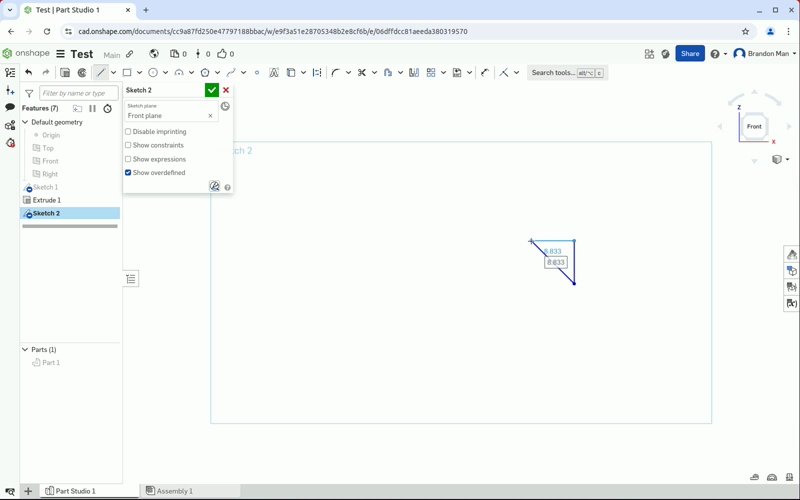
click(531, 240)
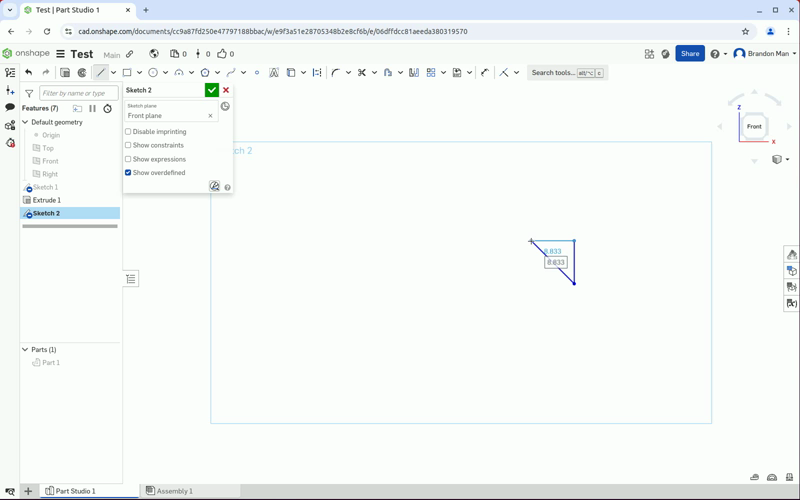
key(esc)
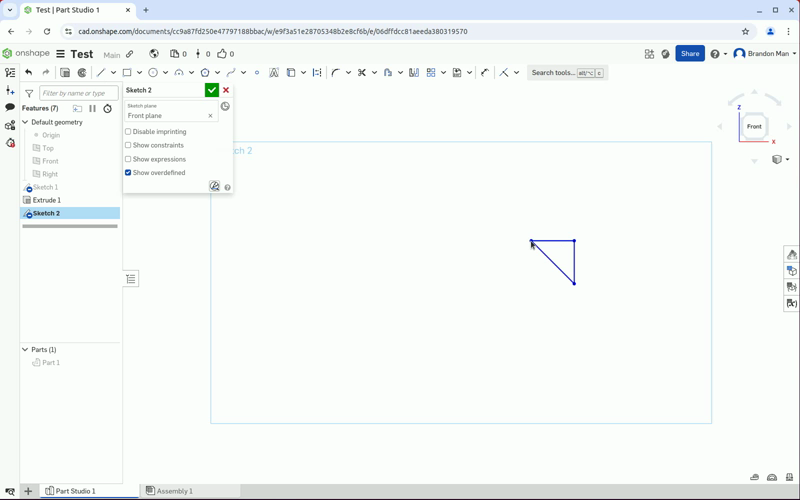
mouse_move(555, 258)
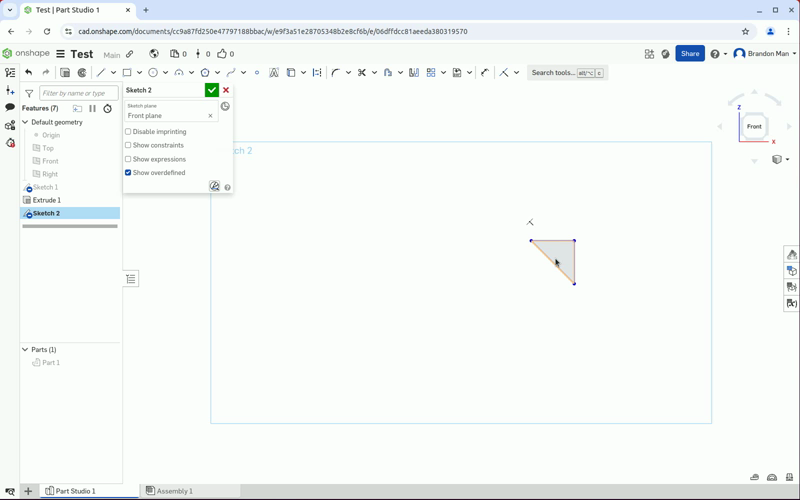
scroll(6)
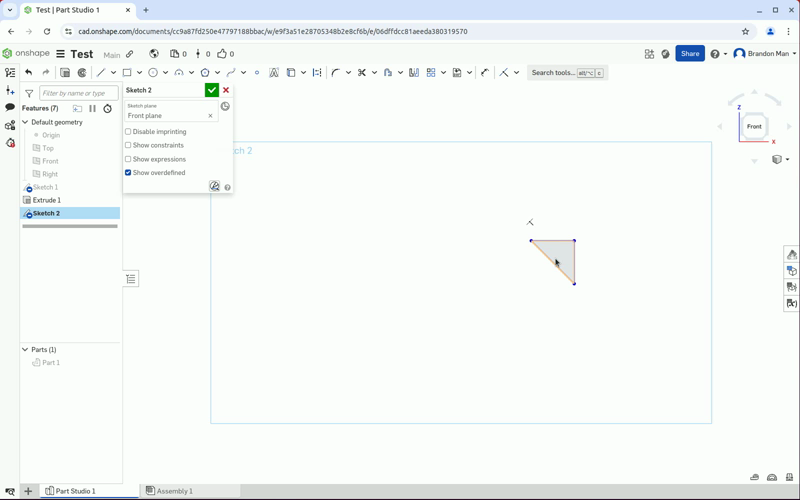
scroll(6)
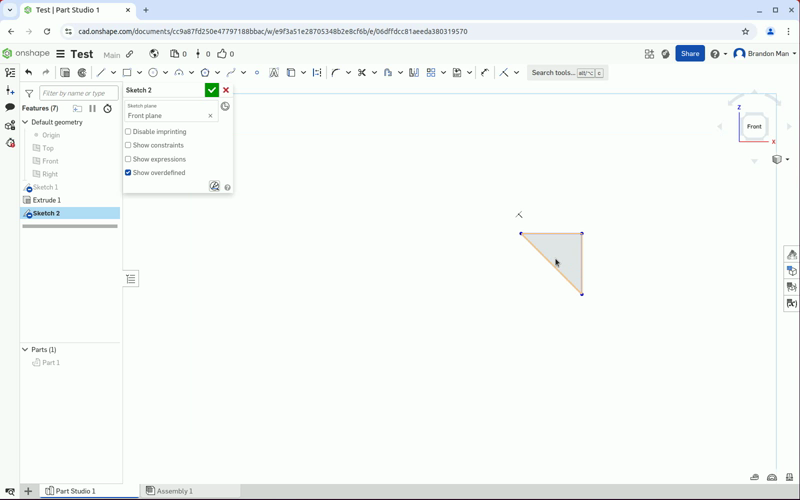
scroll(6)
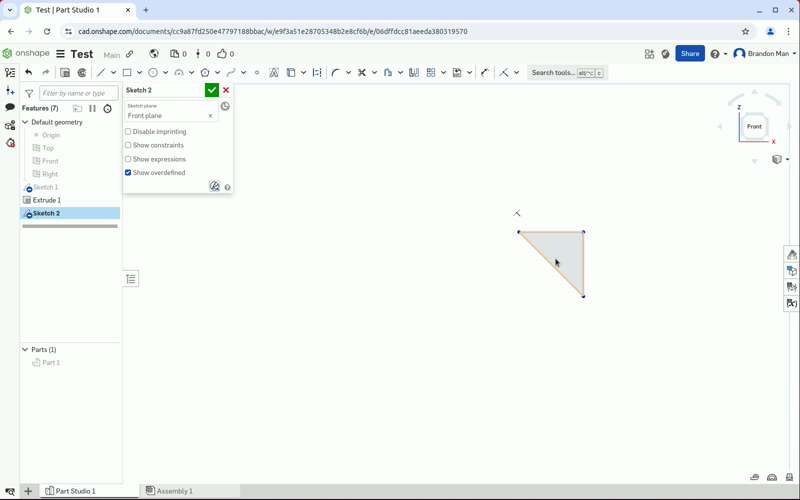
scroll(6)
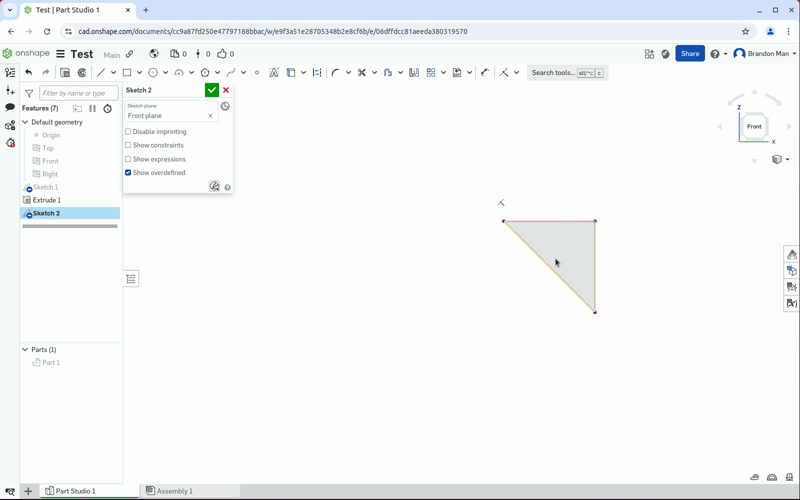
scroll(6)
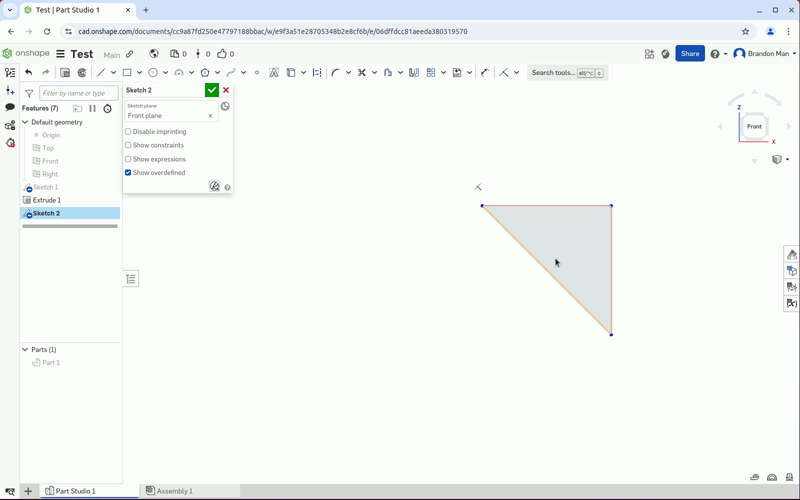
scroll(6)
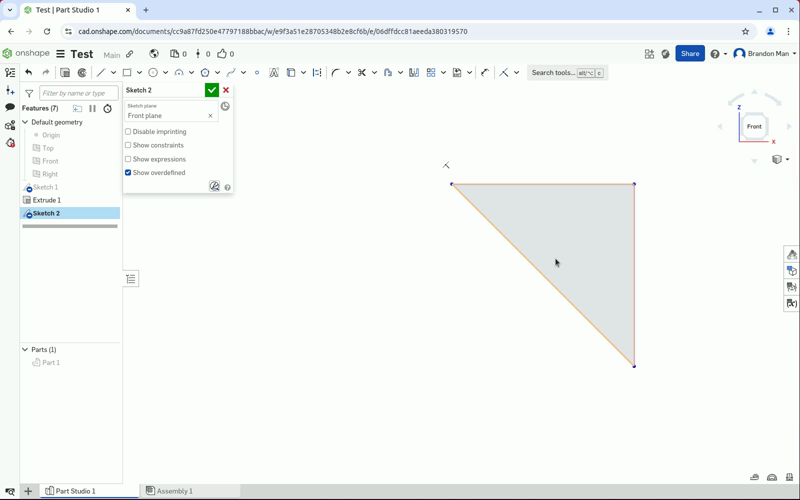
scroll(6)
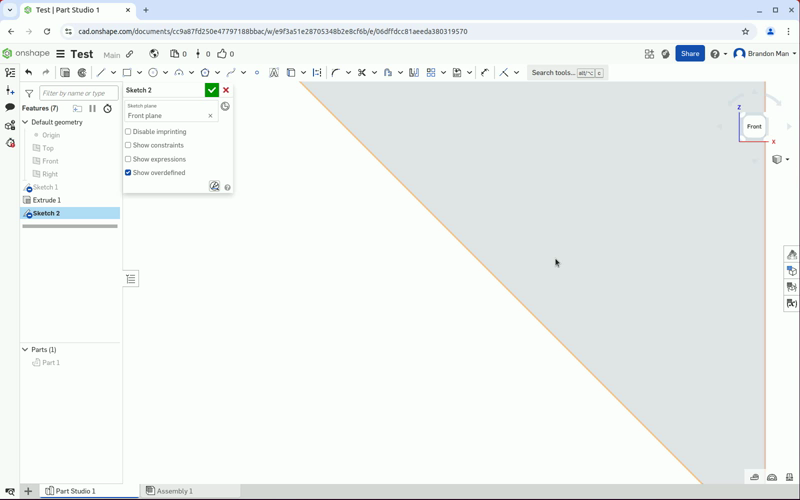
click(555, 258)
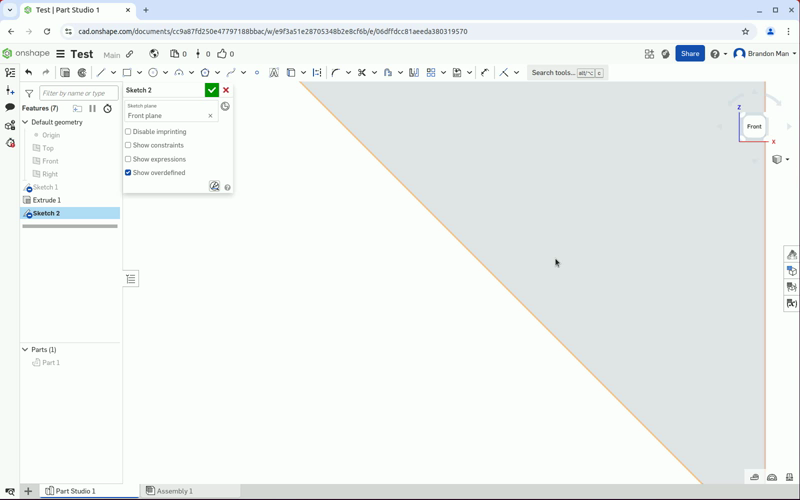
scroll(-6)
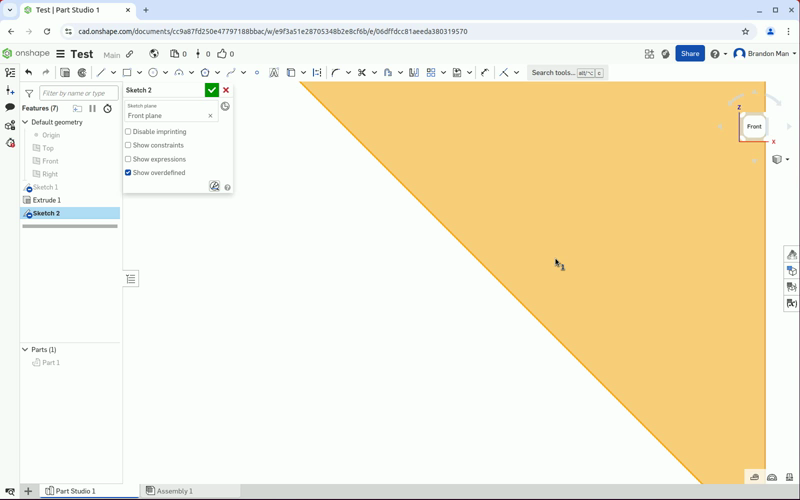
scroll(-6)
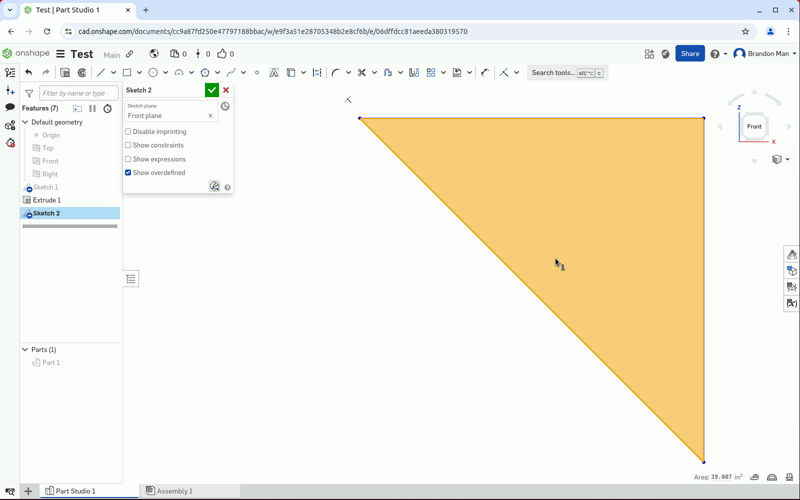
scroll(-6)
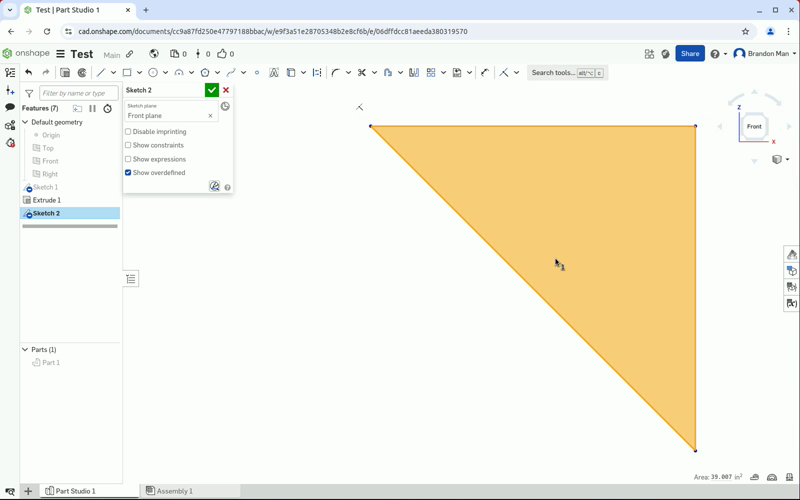
scroll(-6)
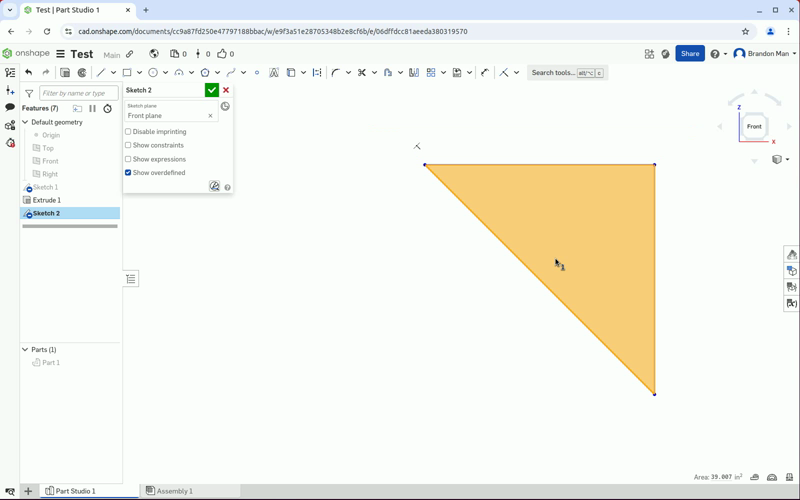
scroll(-6)
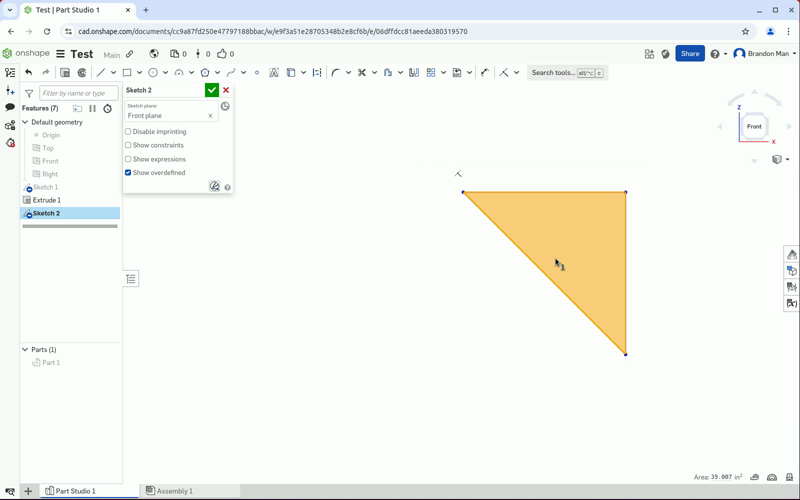
scroll(-6)
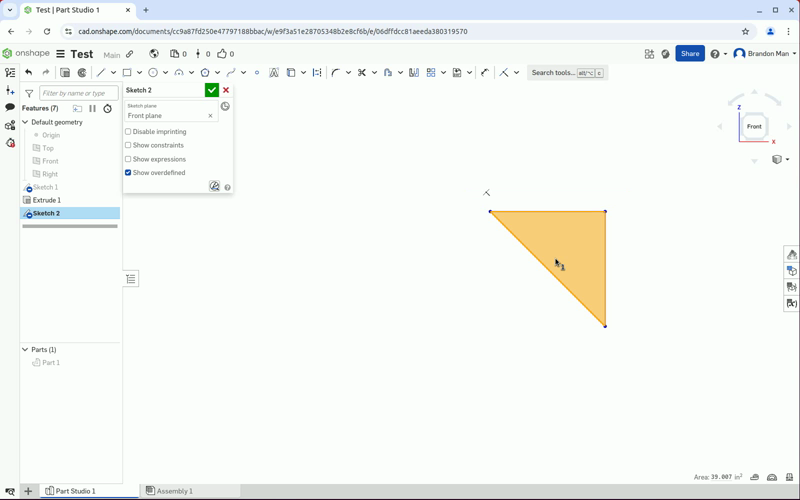
scroll(-6)
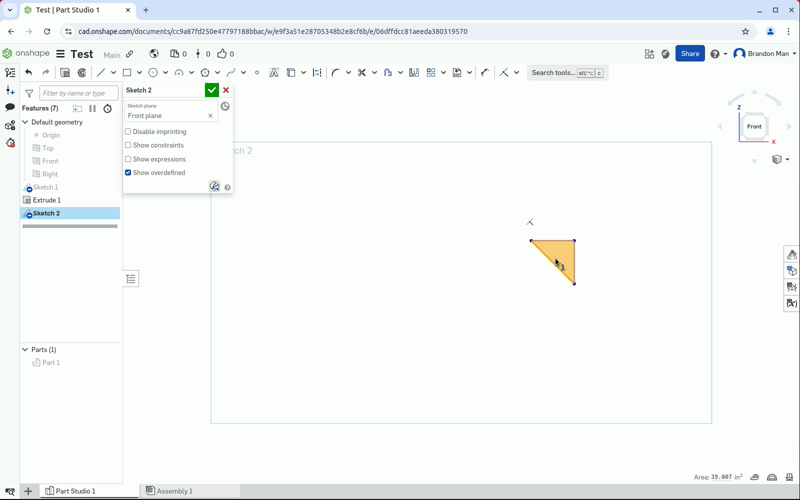
mouse_move(73, 352)
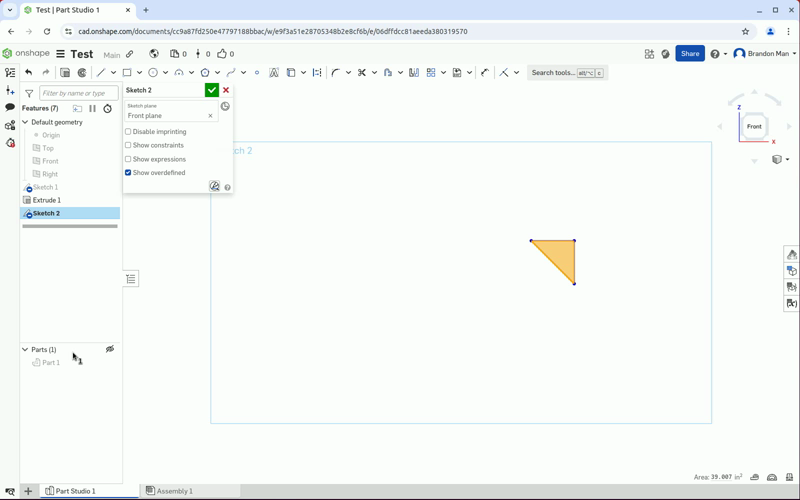
key(shift+y)
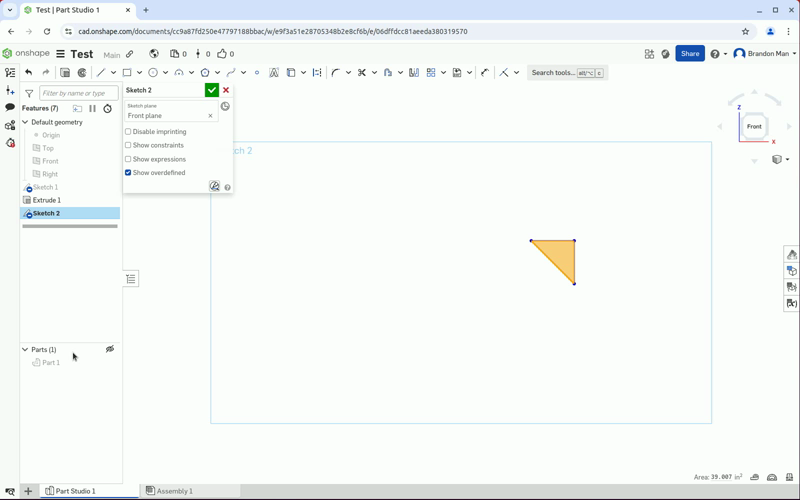
key(shift+e)
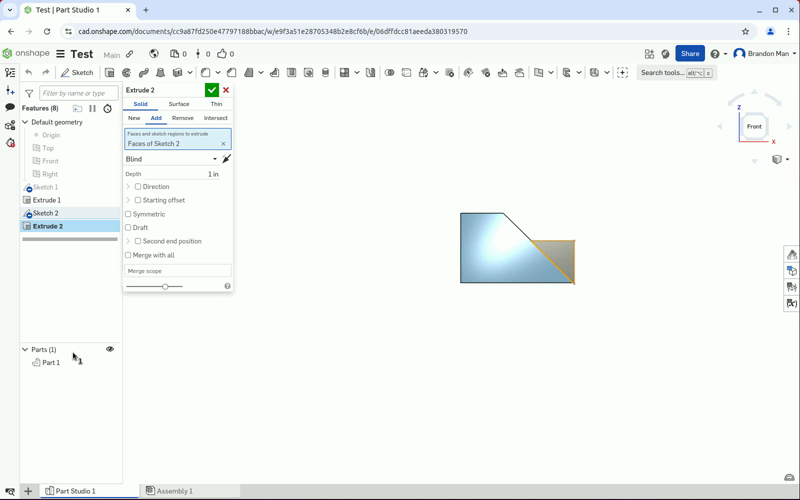
mouse_move(143, 106)
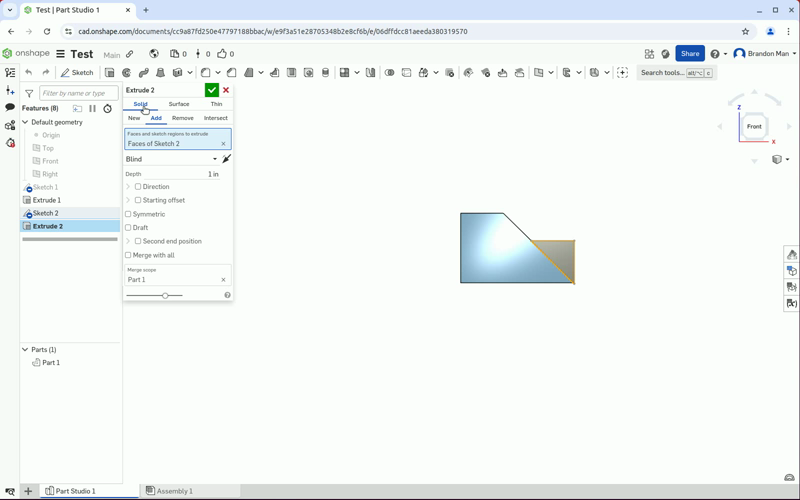
click(143, 106)
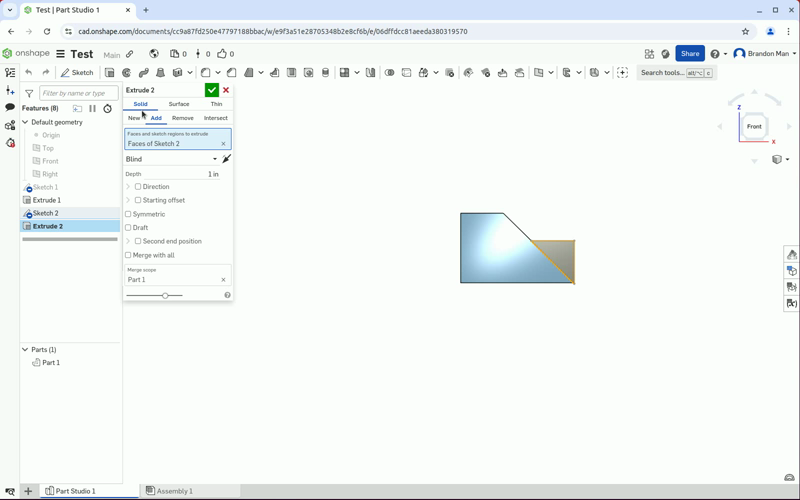
mouse_move(137, 120)
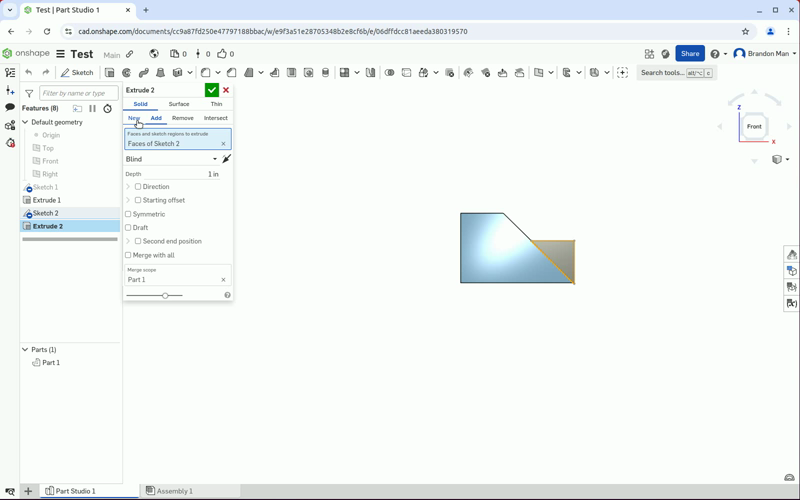
click(137, 120)
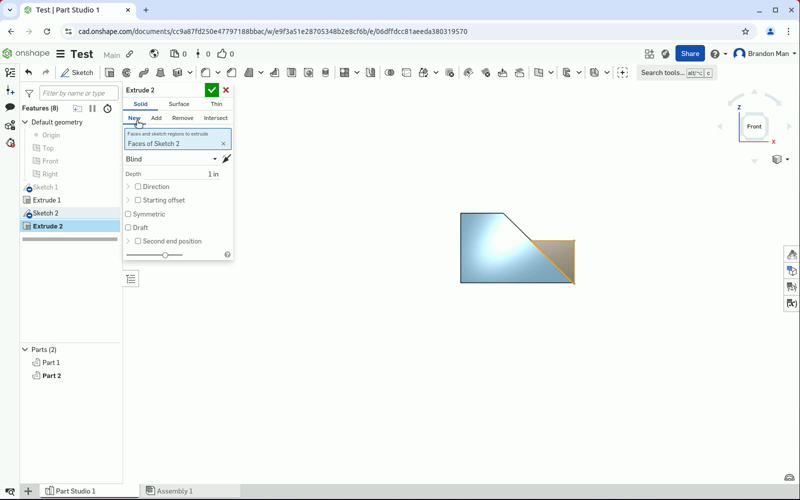
key(tab, 4)
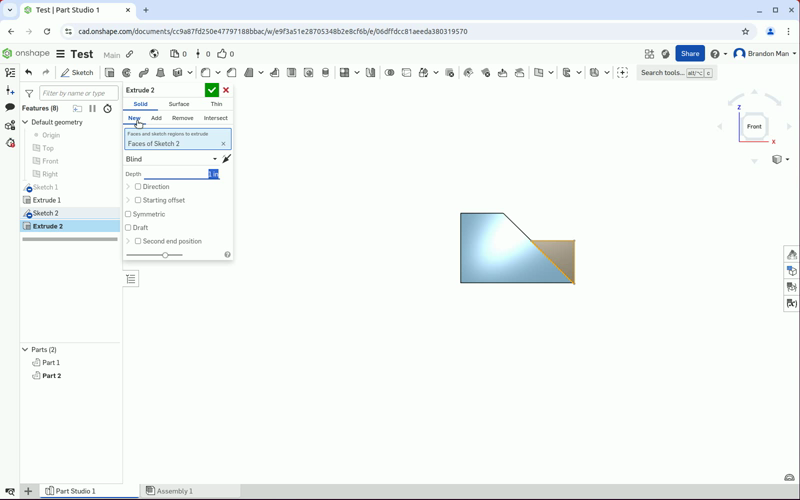
text(14.443)
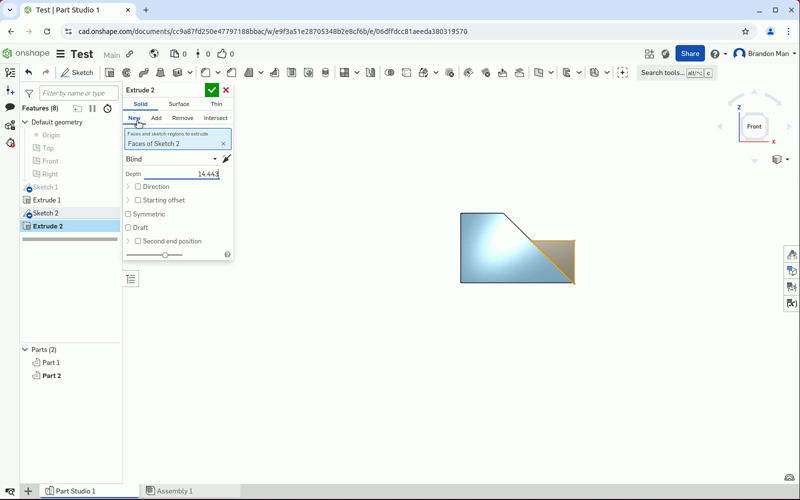
key(enter)
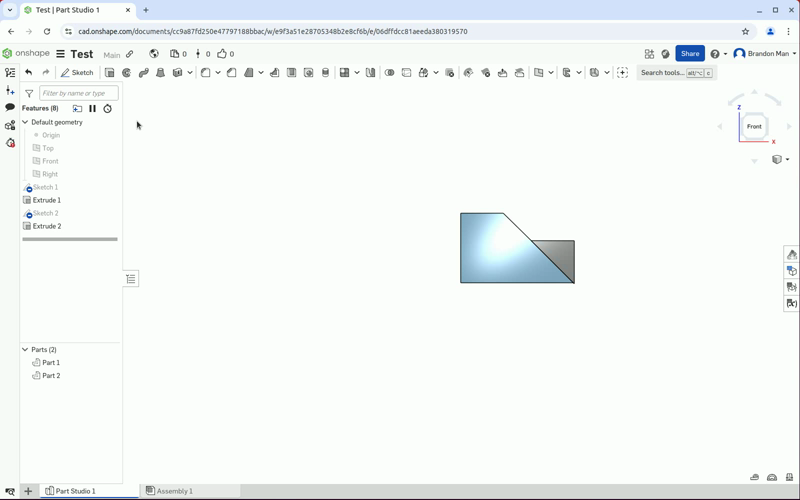
key(shift+h)
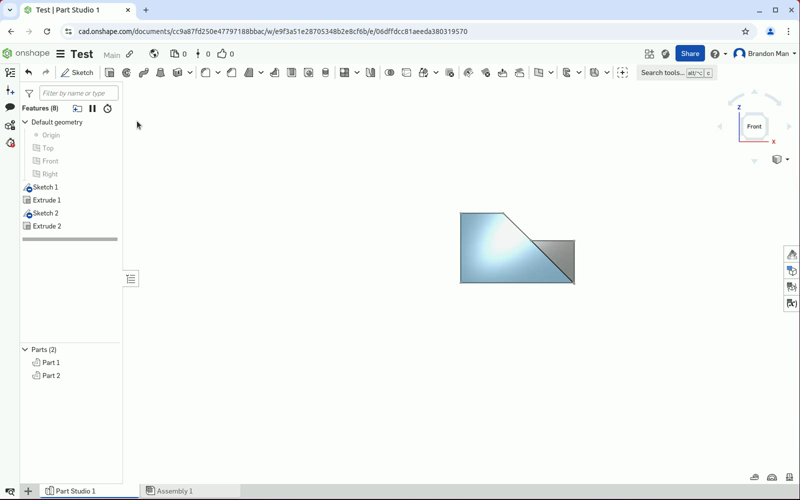
key(shift+h)
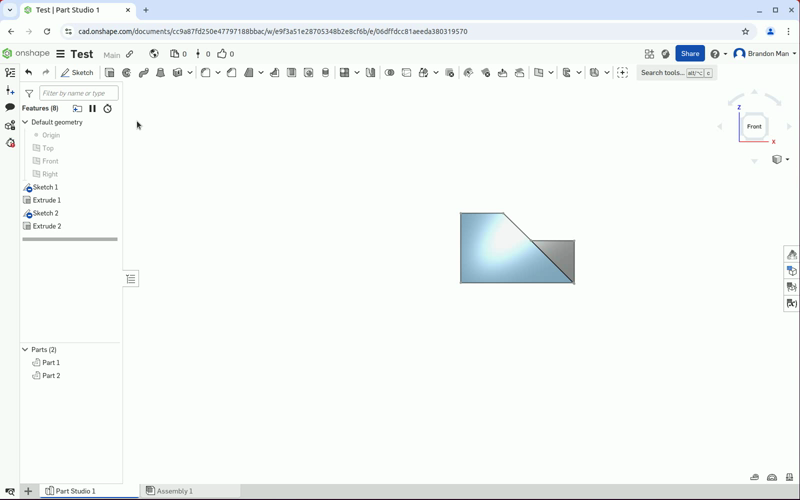
key(shift+7)
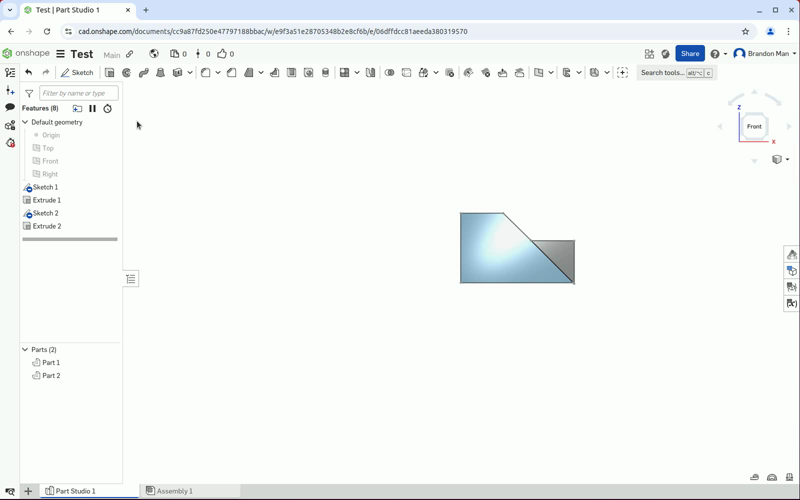
key(left, 2)
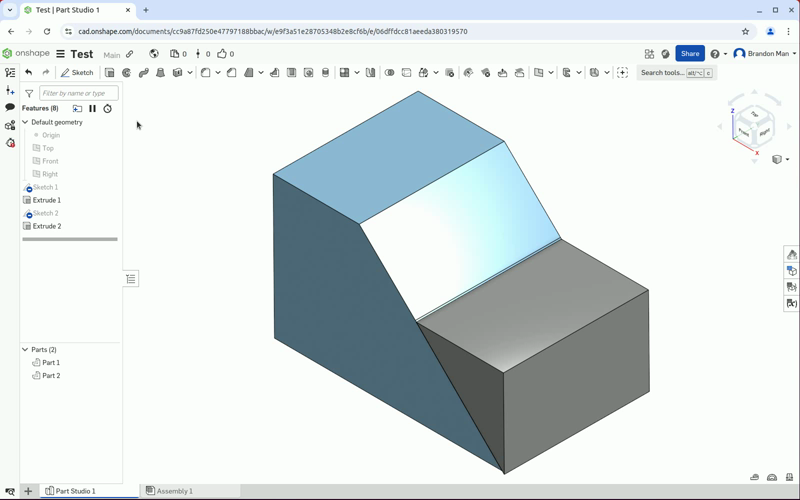
key(down, 2)
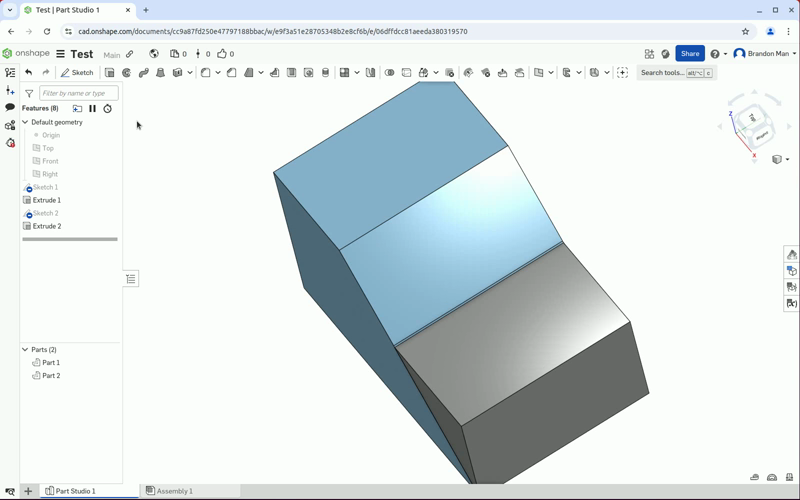
key(up, 2)
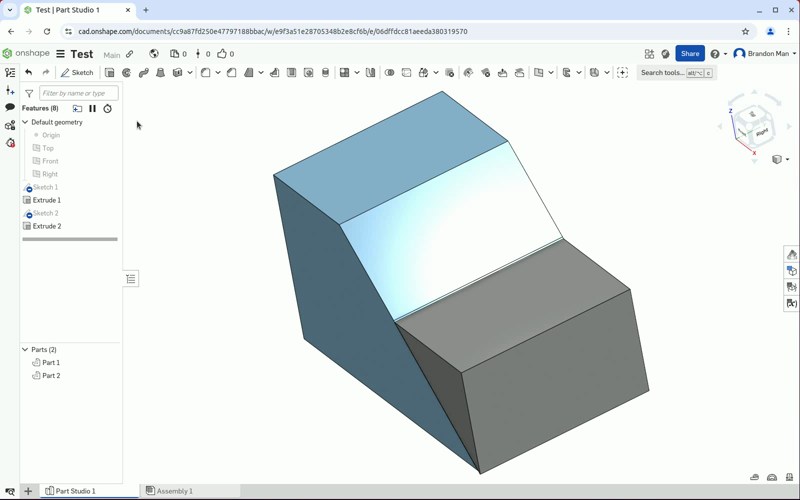
key(right, 2)
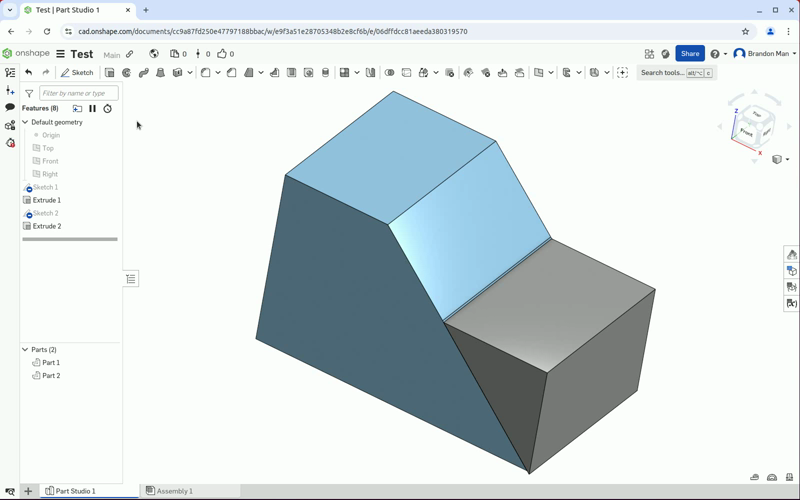
mouse_move(73, 189)
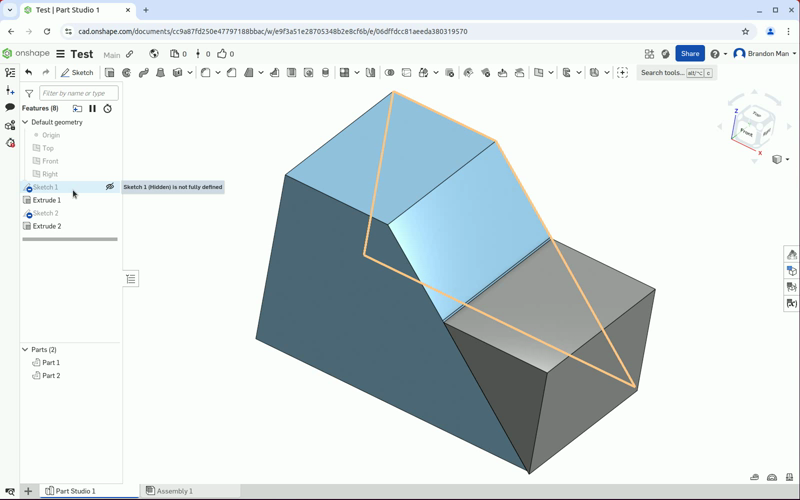
click(73, 189)